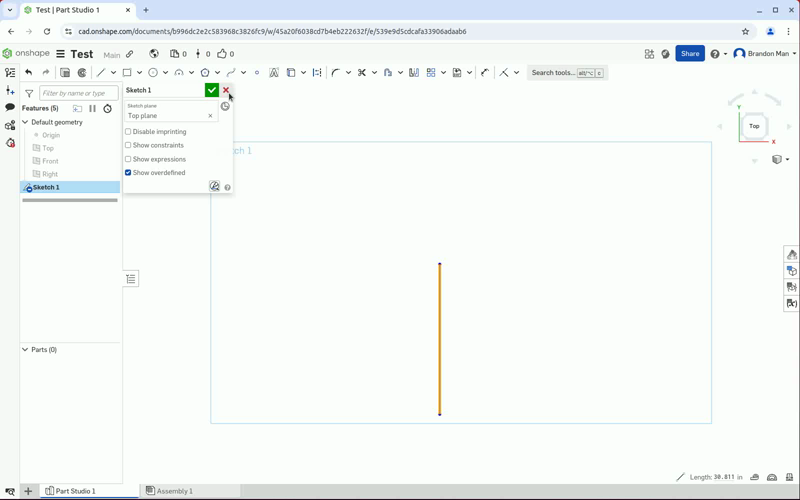
key(shift+h)
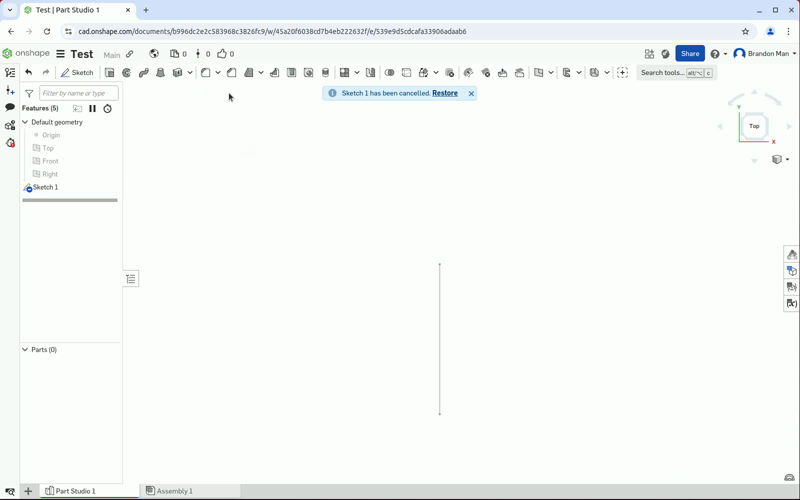
key(shift+s)
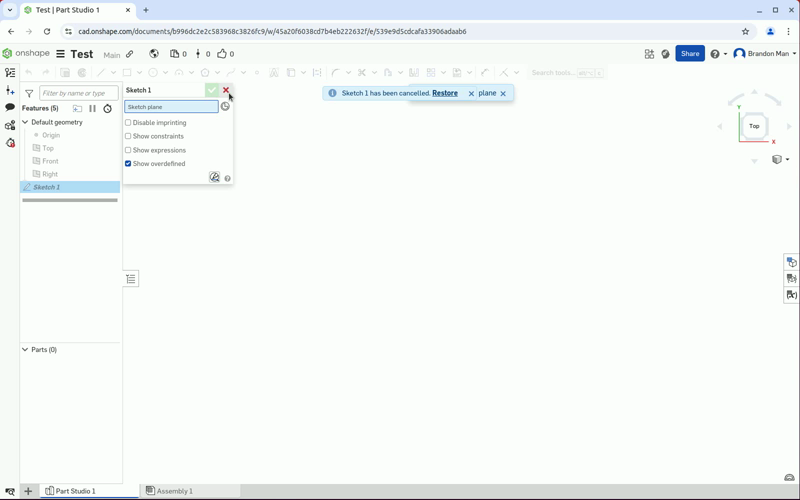
mouse_move(73, 150)
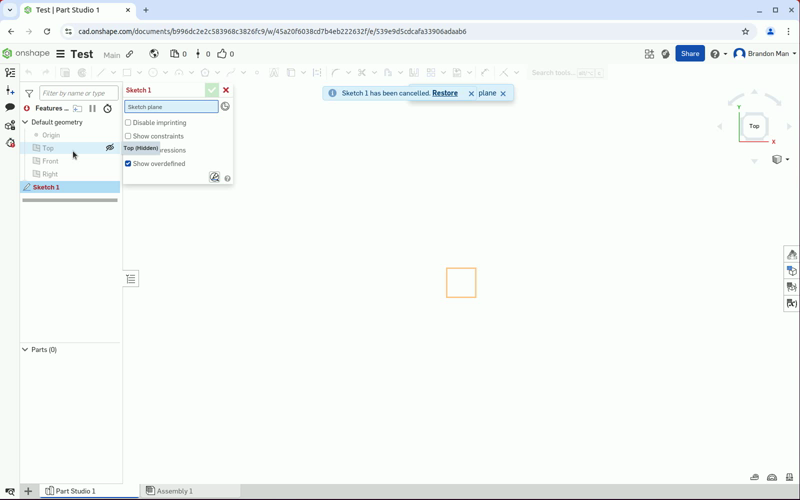
click(73, 150)
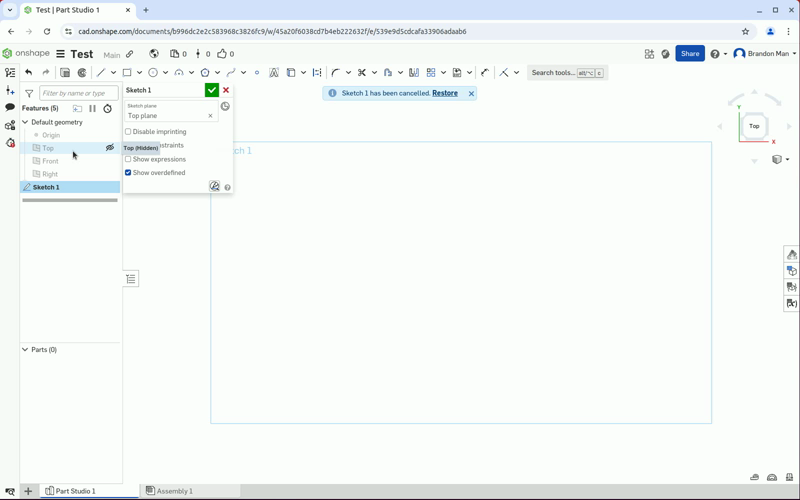
mouse_move(73, 352)
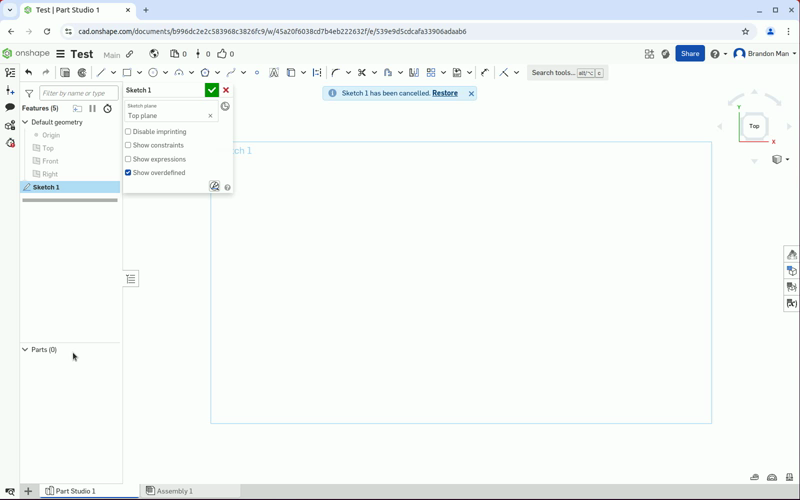
key(y)
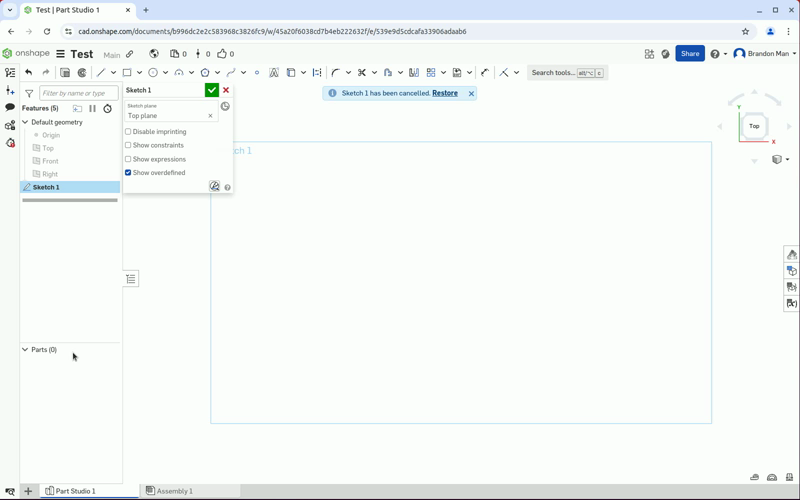
key(l)
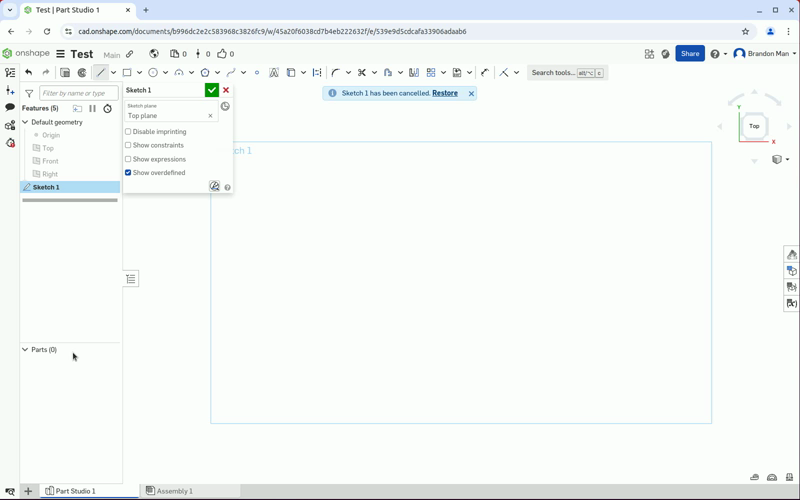
key_down(shift)
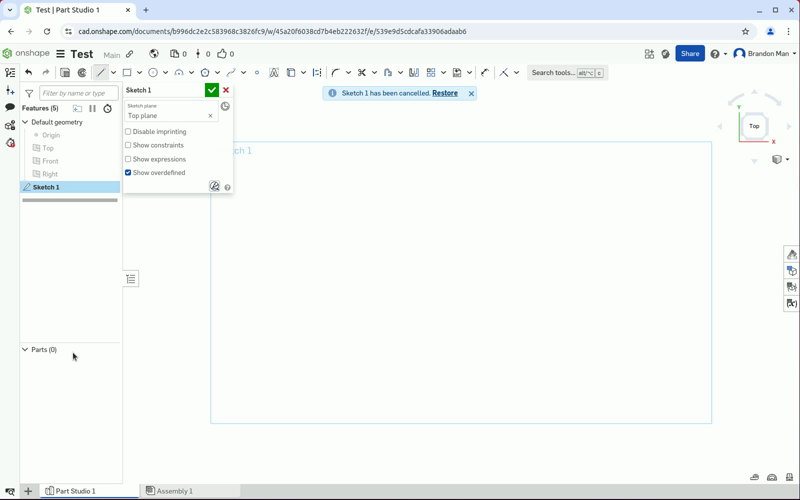
mouse_move(398, 333)
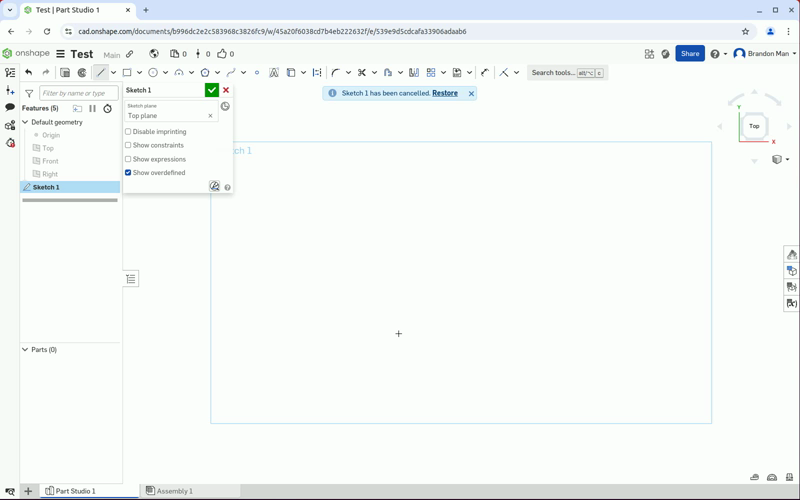
click(398, 333)
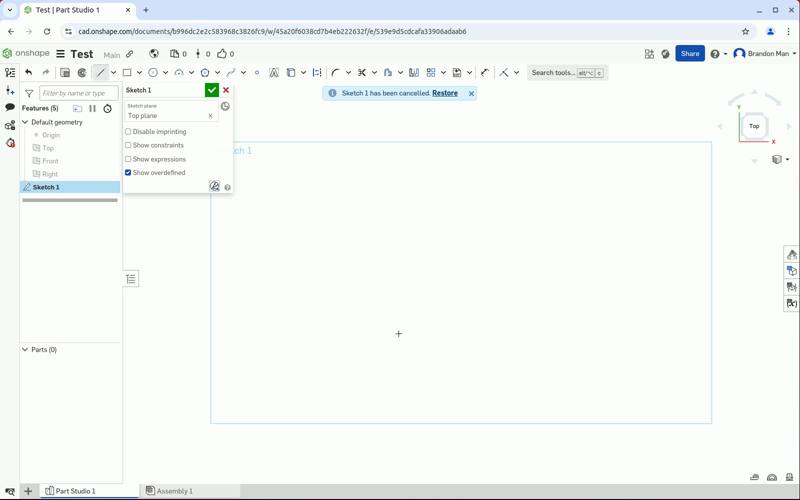
key_up(shift)
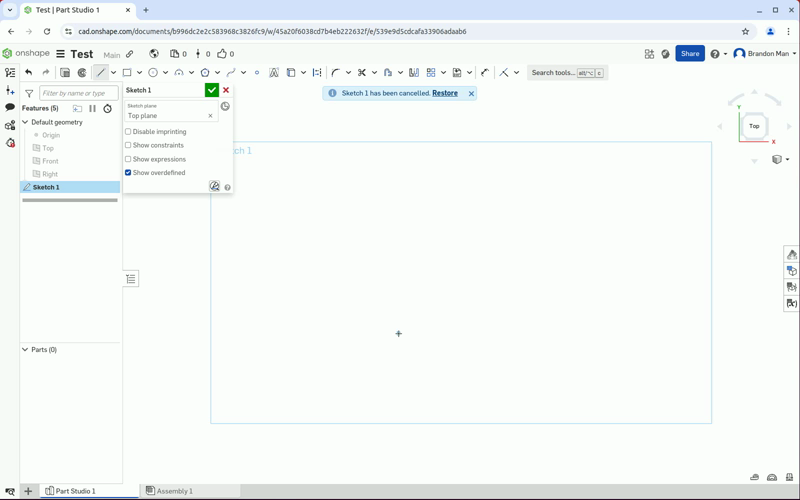
key_down(shift)
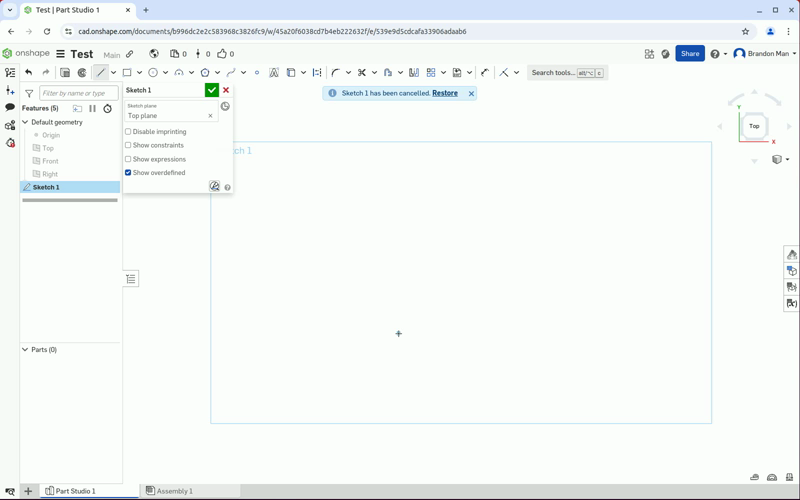
mouse_move(523, 333)
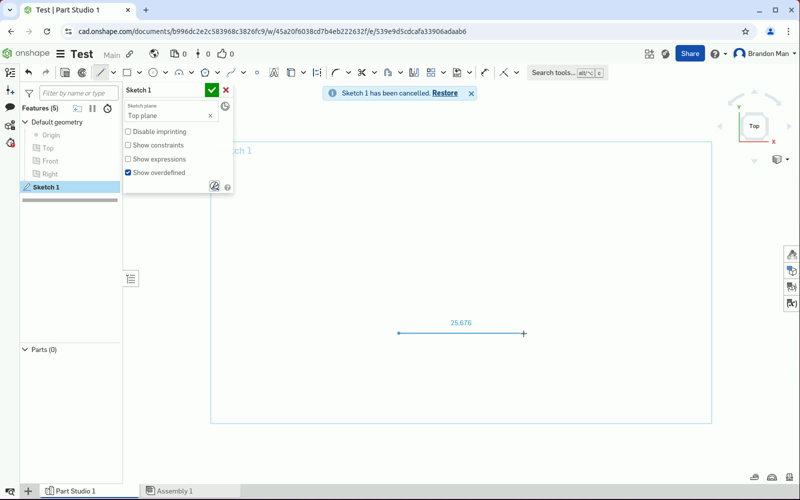
click(523, 333)
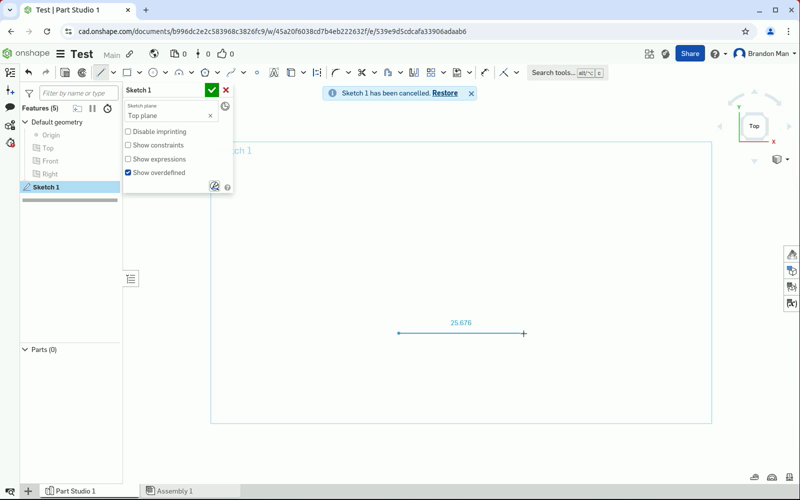
key_up(shift)
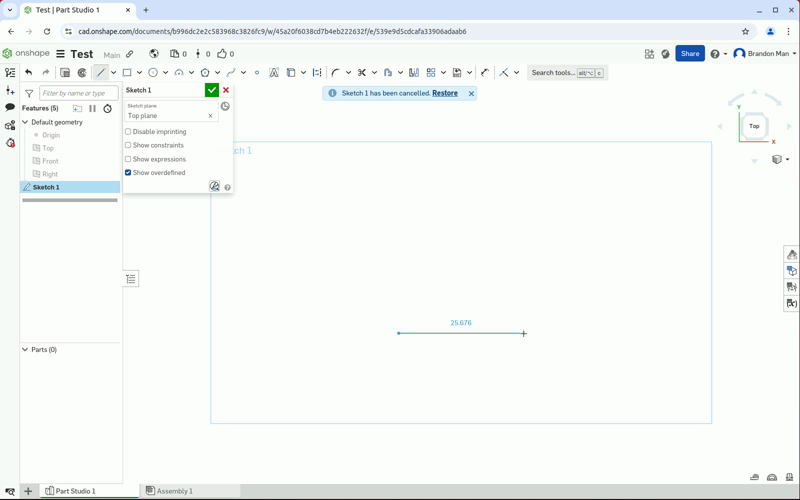
key_down(shift)
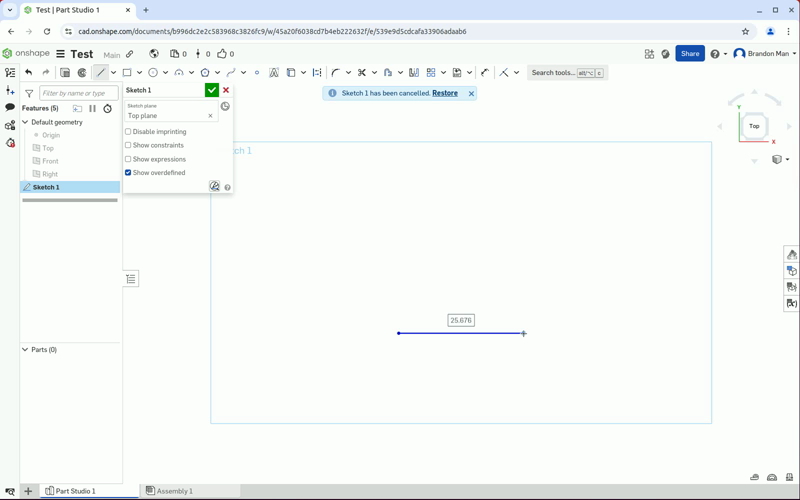
mouse_move(523, 233)
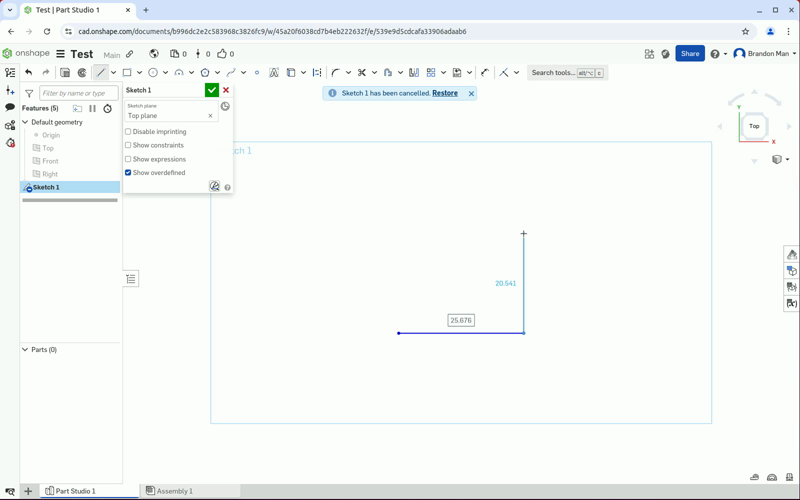
click(523, 233)
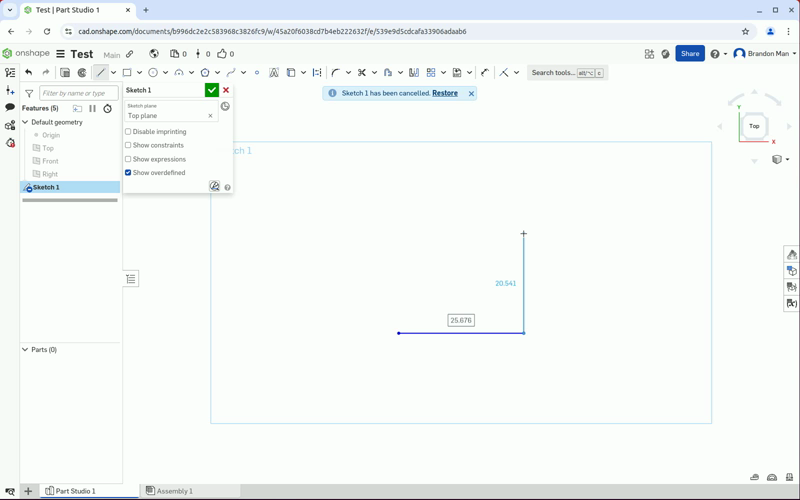
key_up(shift)
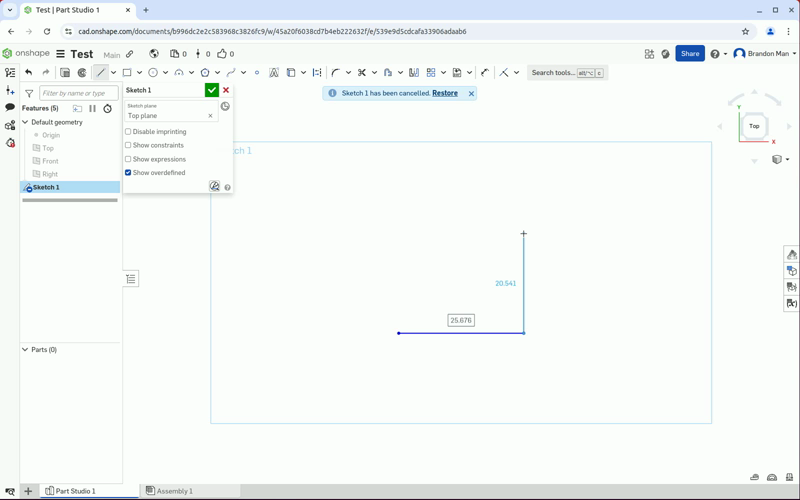
key_down(shift)
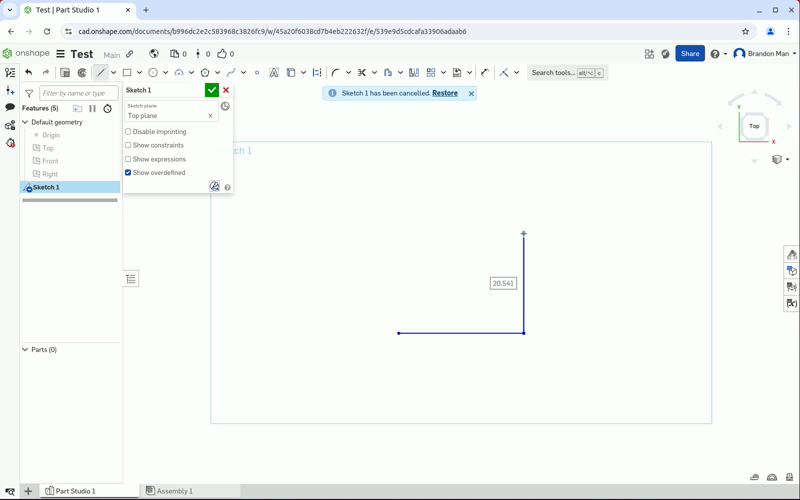
mouse_move(398, 233)
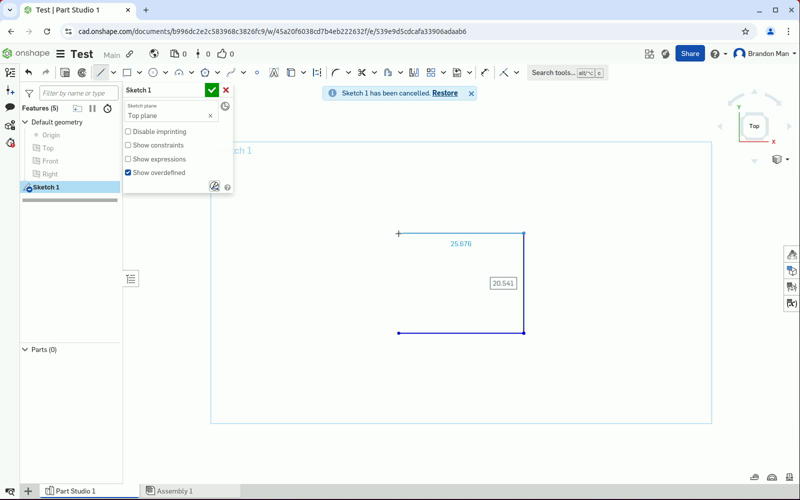
click(398, 233)
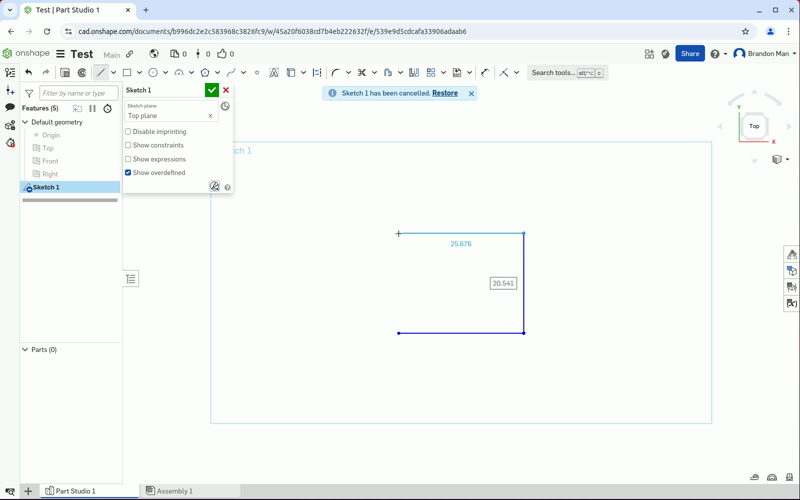
key_up(shift)
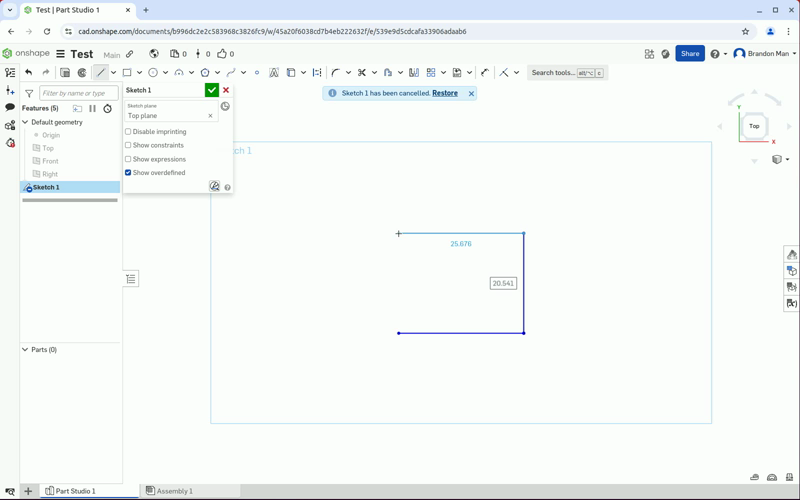
key_down(shift)
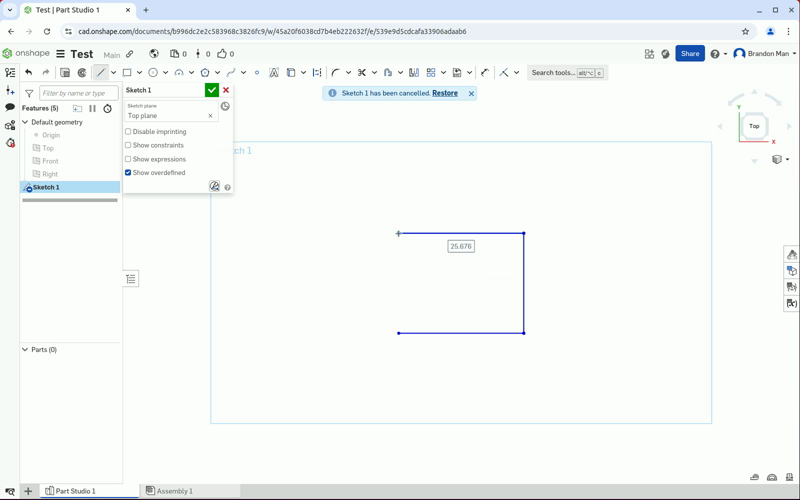
mouse_move(398, 333)
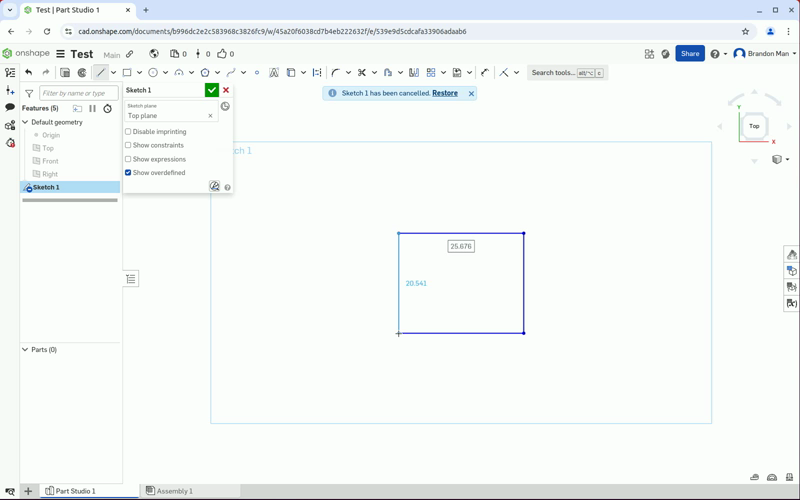
key_up(shift)
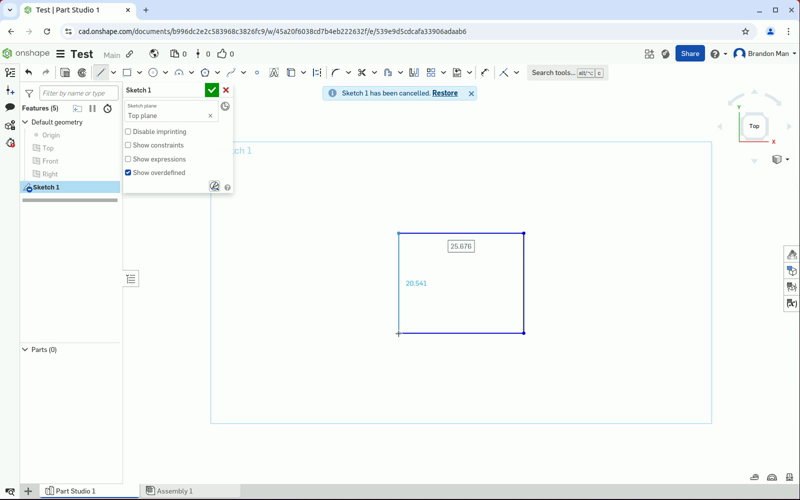
click(398, 333)
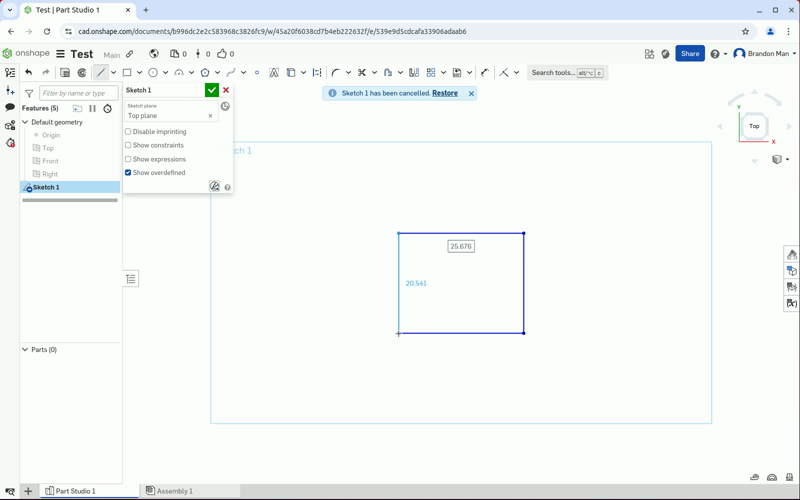
key(esc)
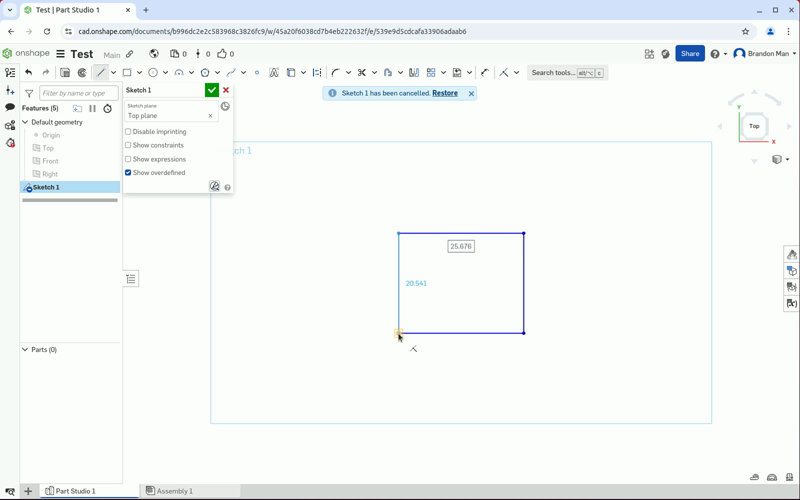
mouse_move(437, 303)
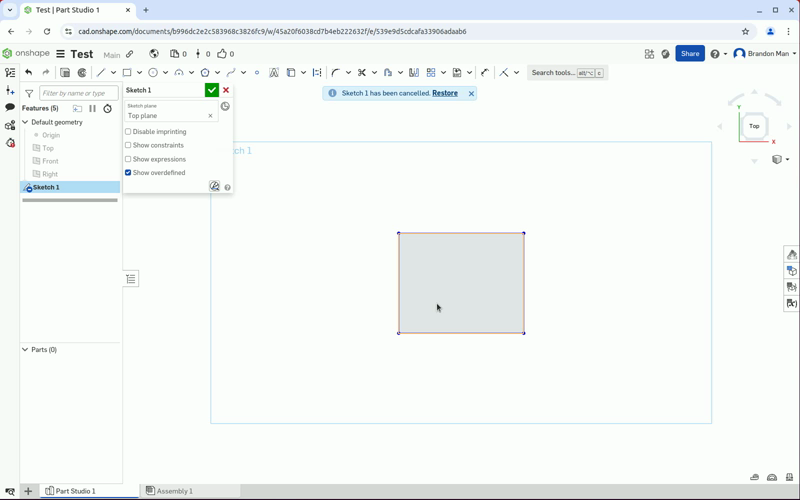
click(437, 303)
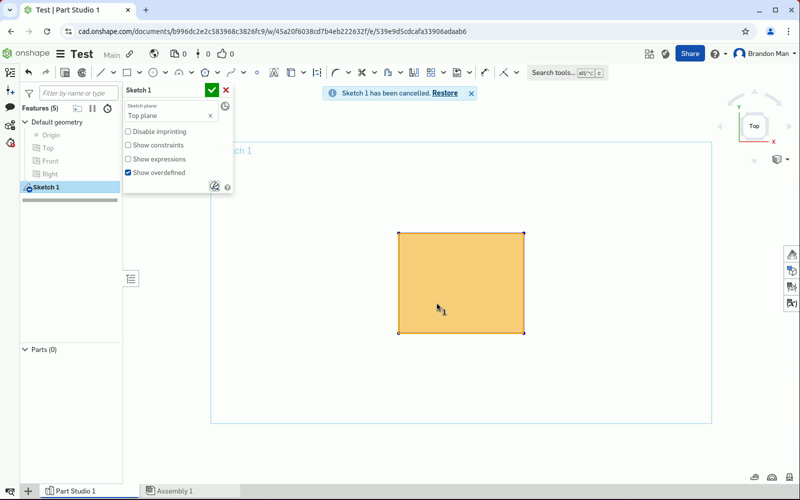
mouse_move(73, 352)
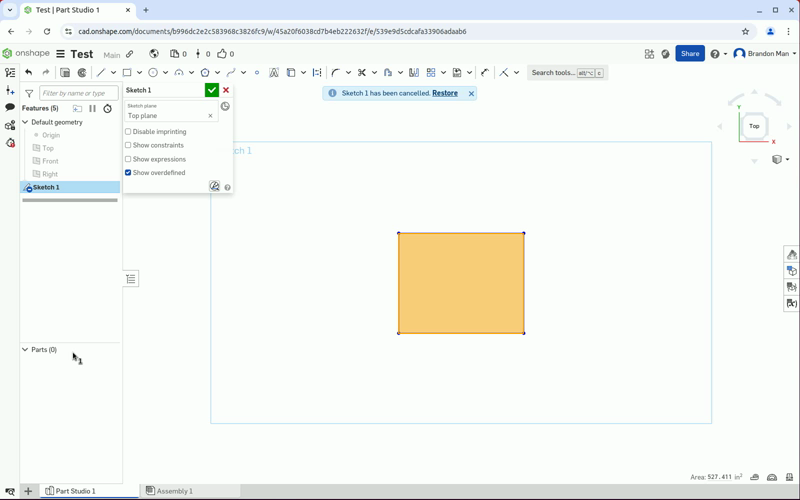
key(shift+y)
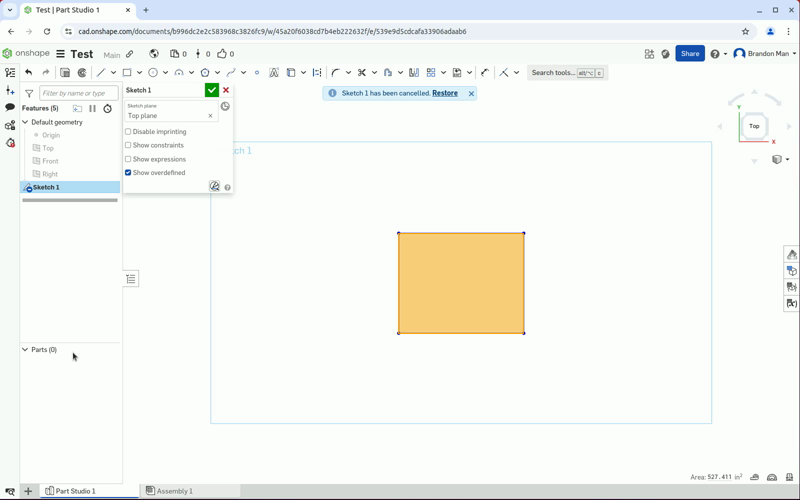
key(shift+e)
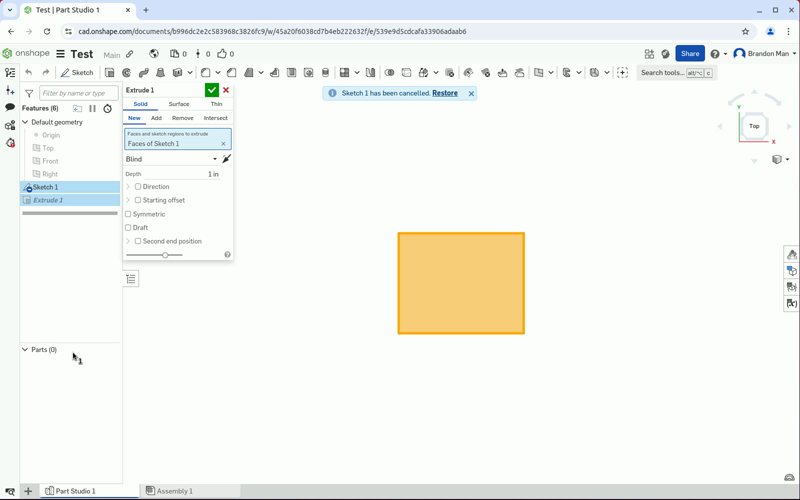
mouse_move(143, 106)
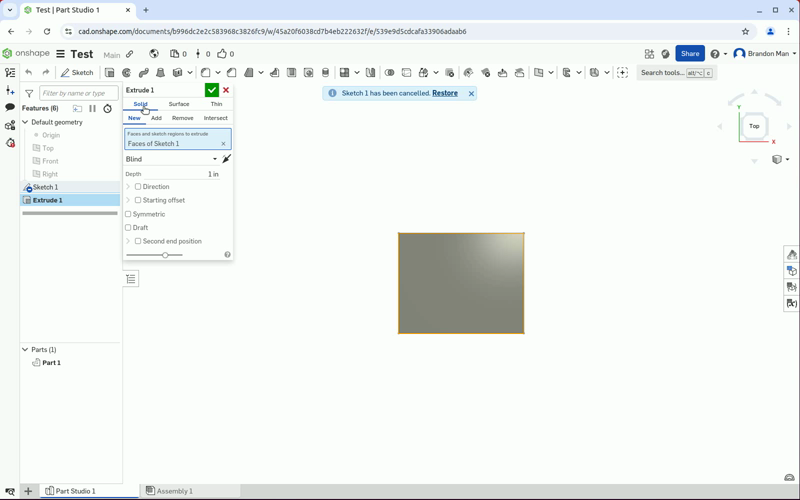
click(143, 106)
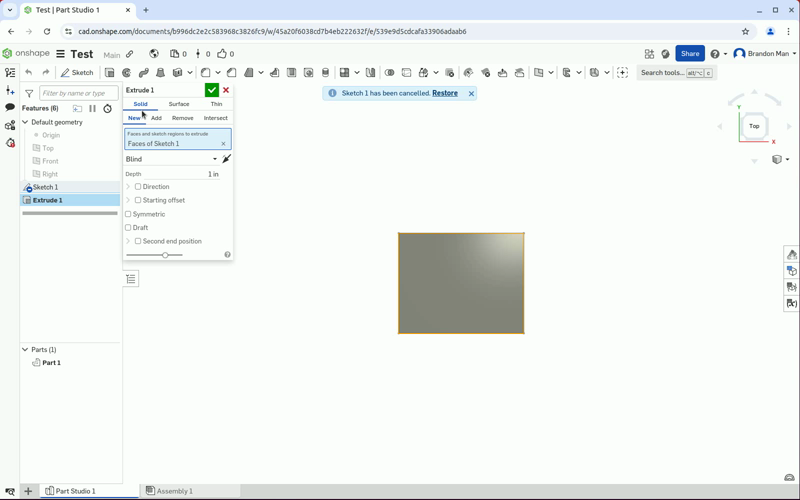
mouse_move(137, 120)
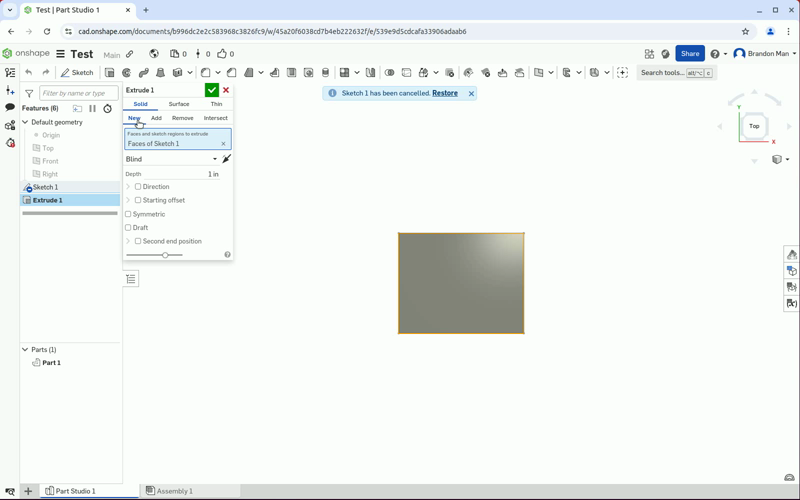
click(137, 120)
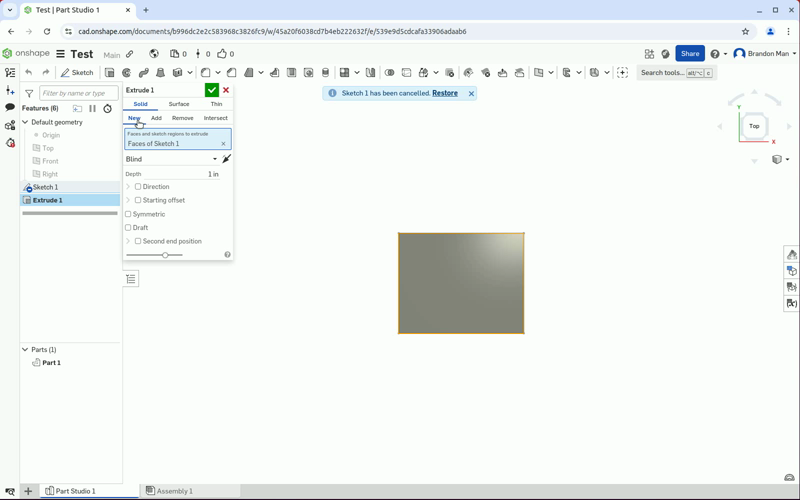
key(tab, 4)
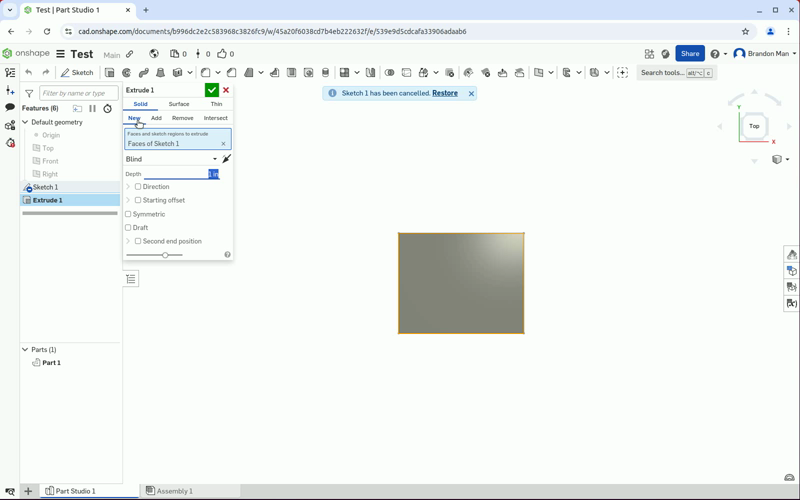
text(0.481)
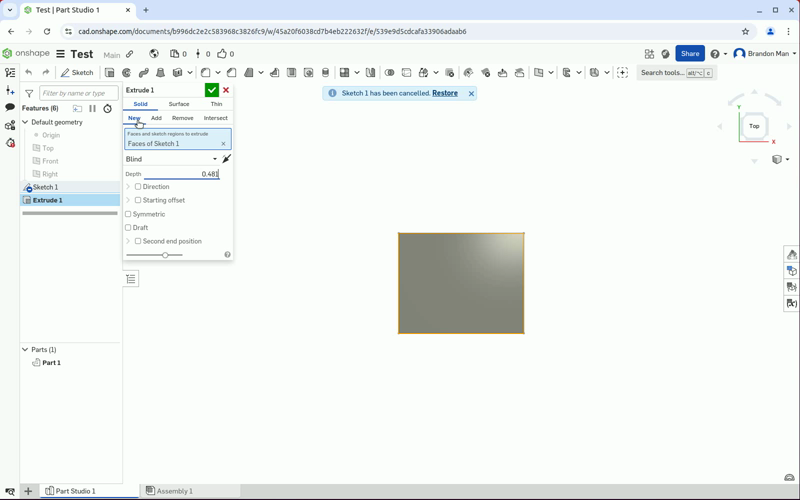
key(enter)
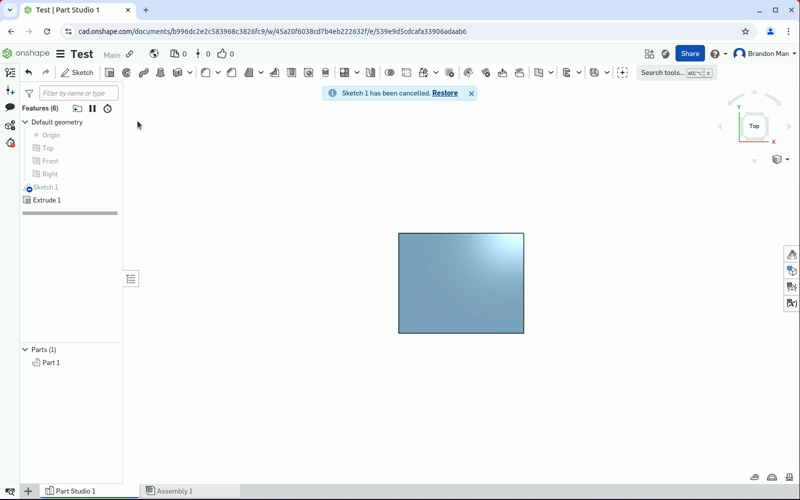
key(shift+h)
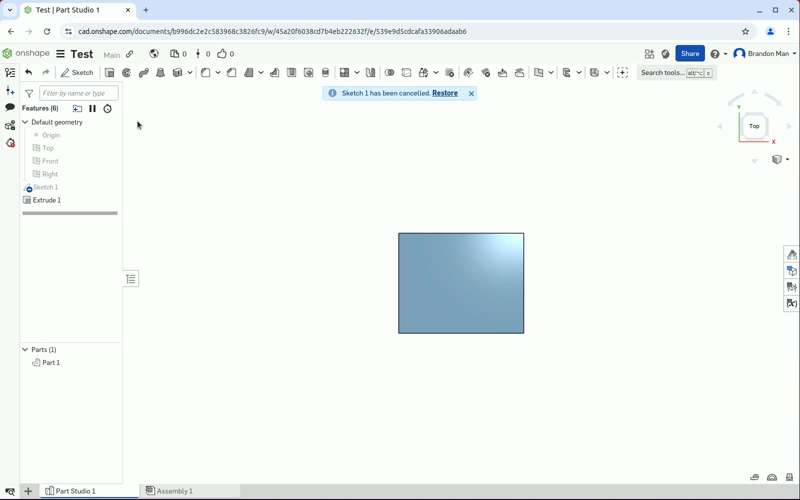
key(shift+h)
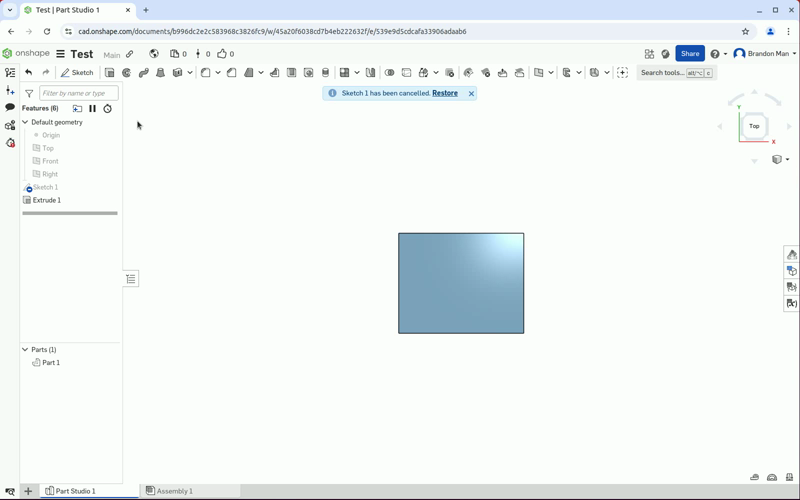
mouse_move(73, 189)
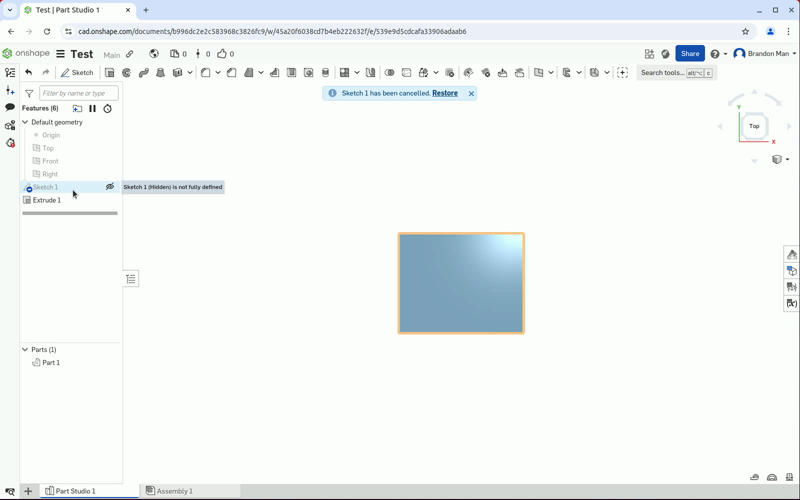
click(73, 189)
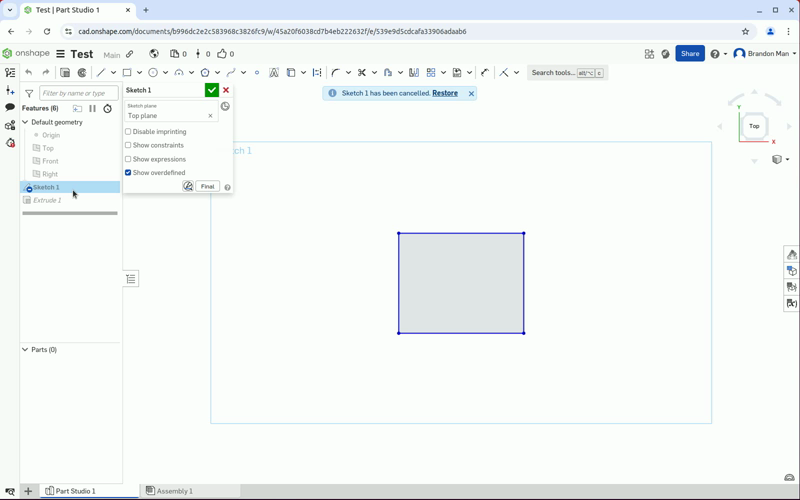
mouse_move(229, 92)
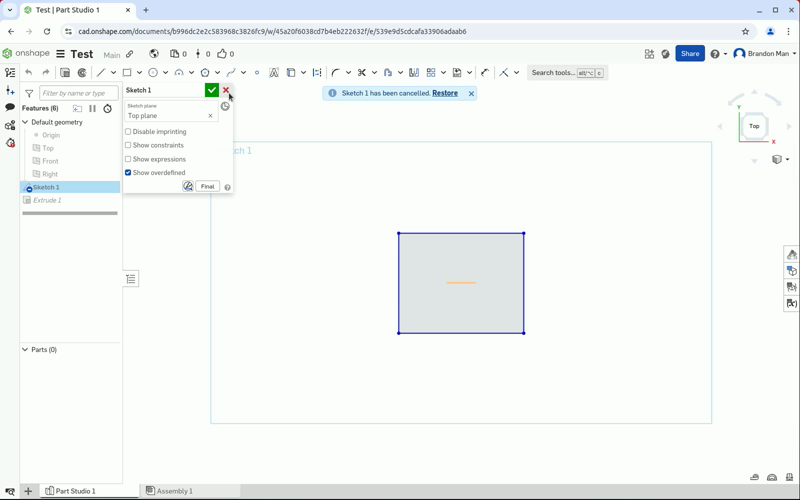
click(229, 92)
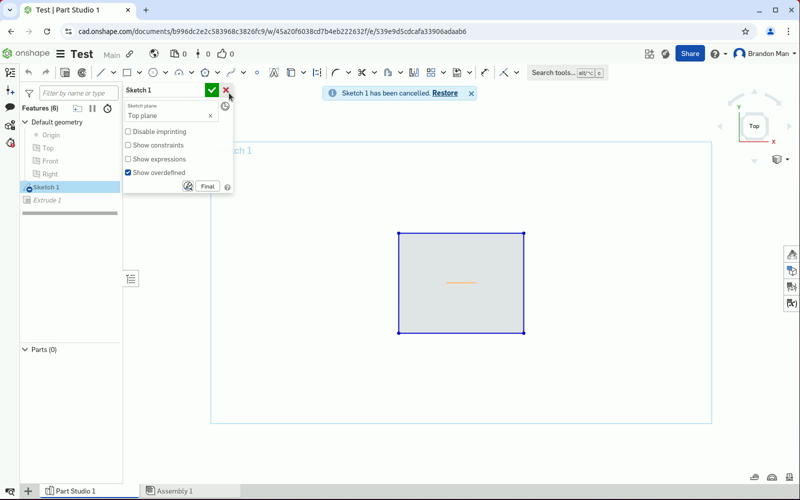
key(shift+s)
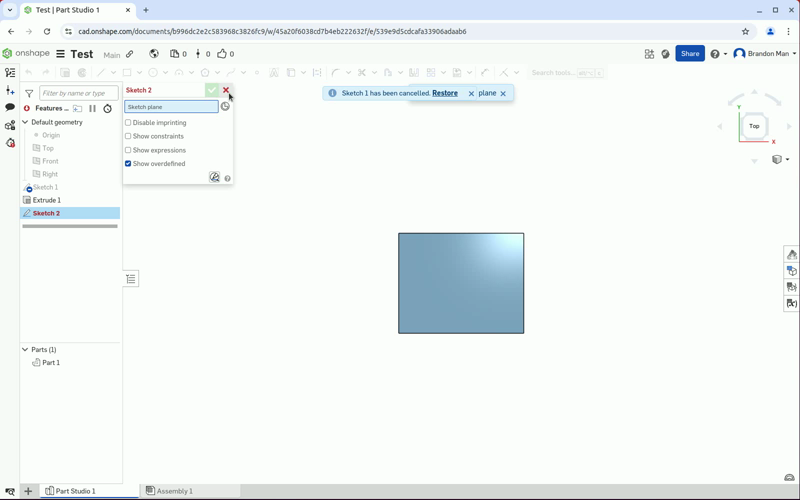
mouse_move(73, 150)
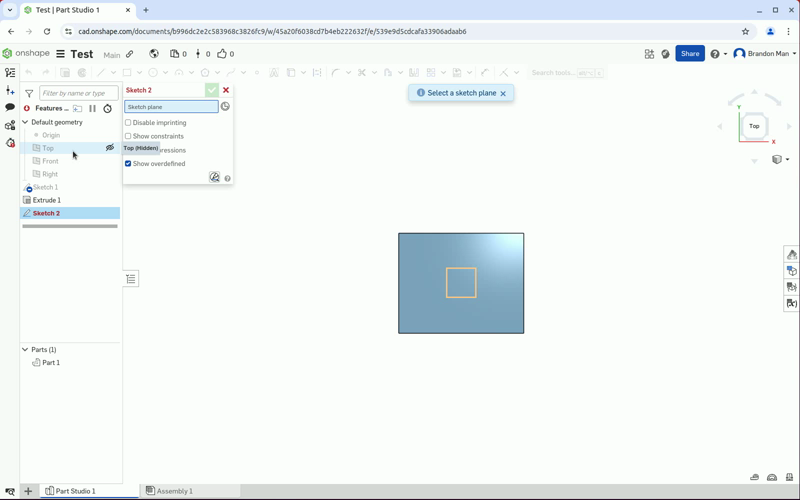
click(73, 150)
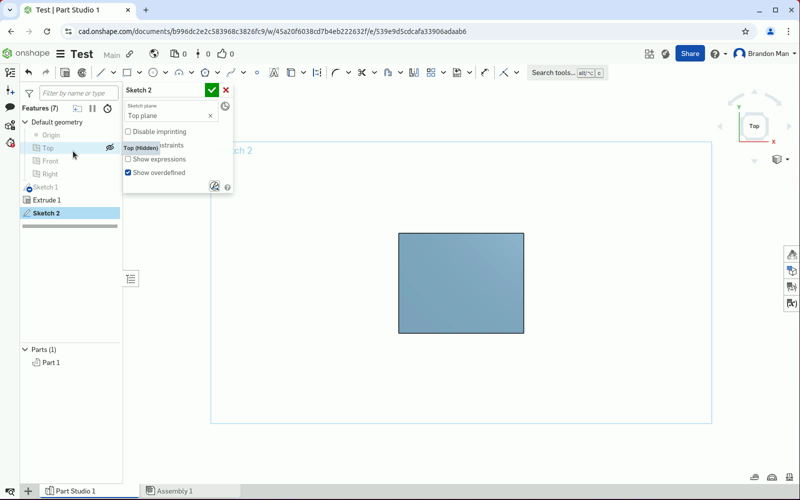
mouse_move(73, 352)
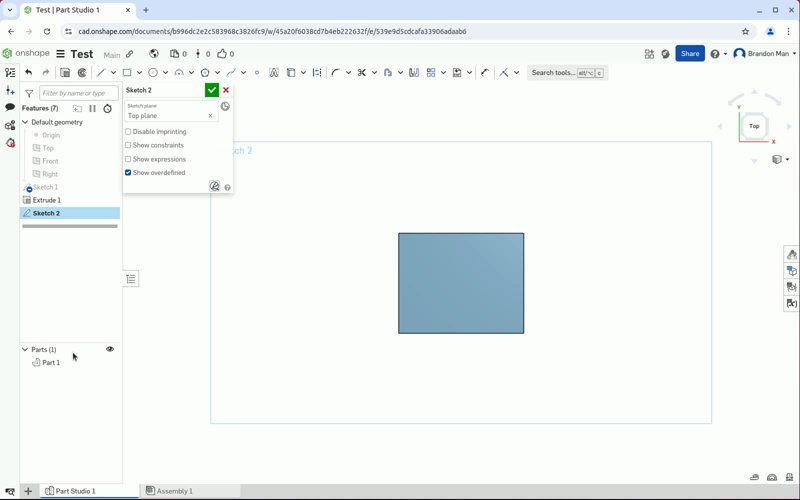
key(y)
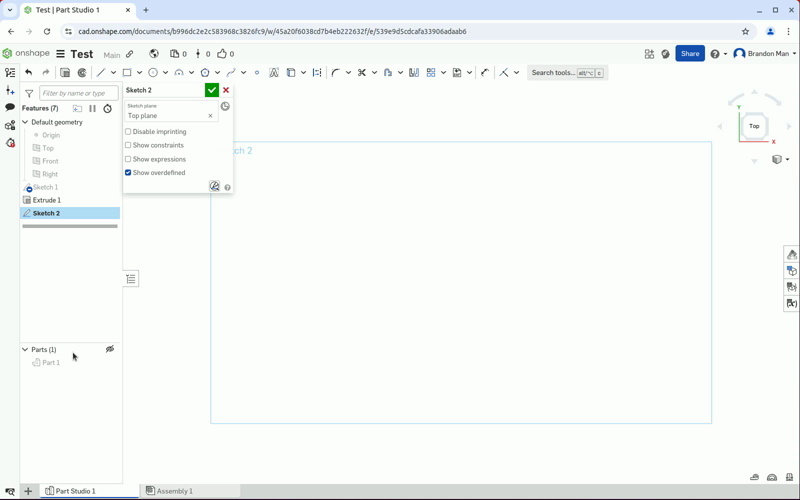
key(a)
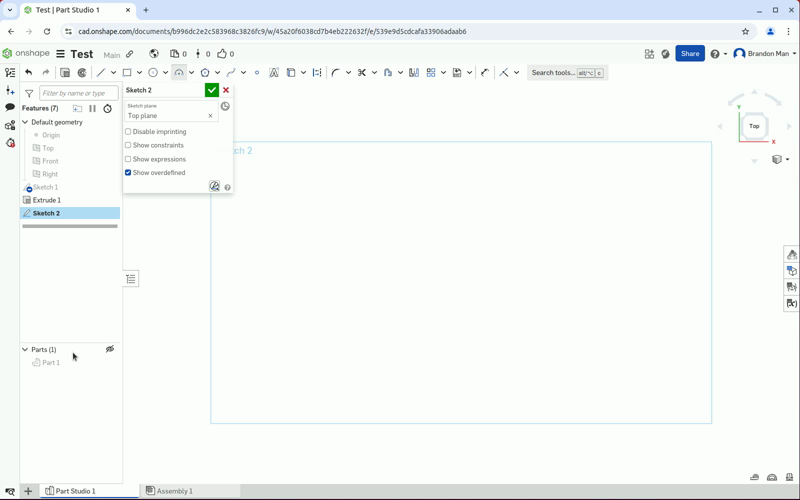
key_down(shift)
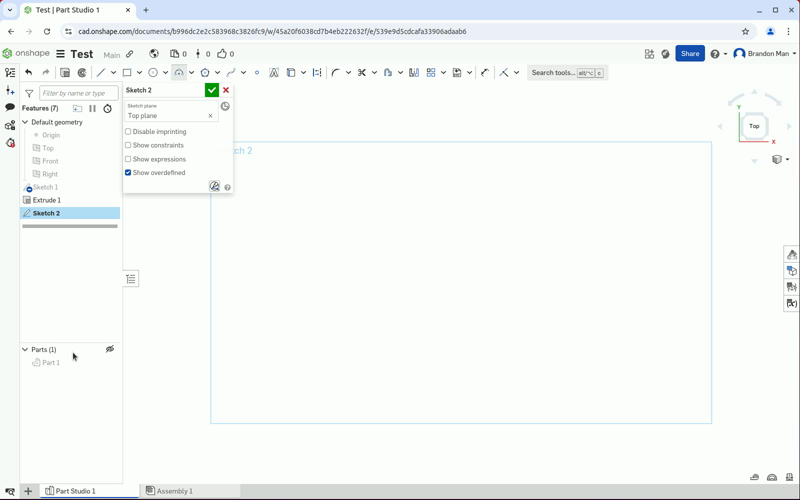
mouse_move(522, 333)
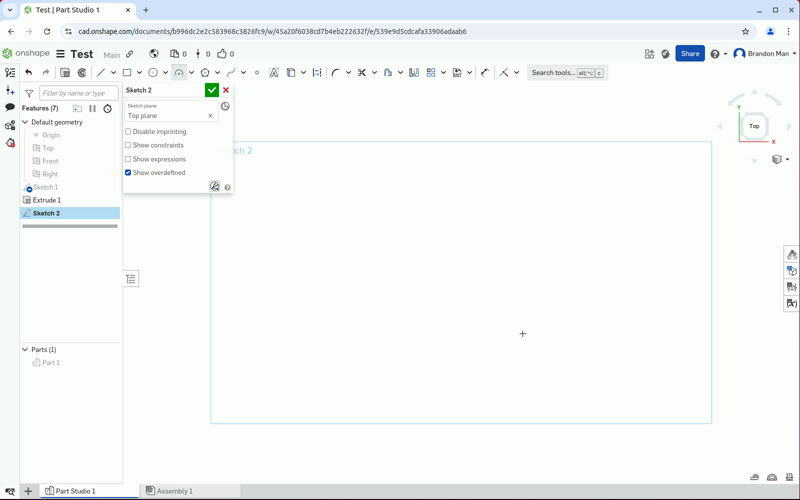
click(522, 333)
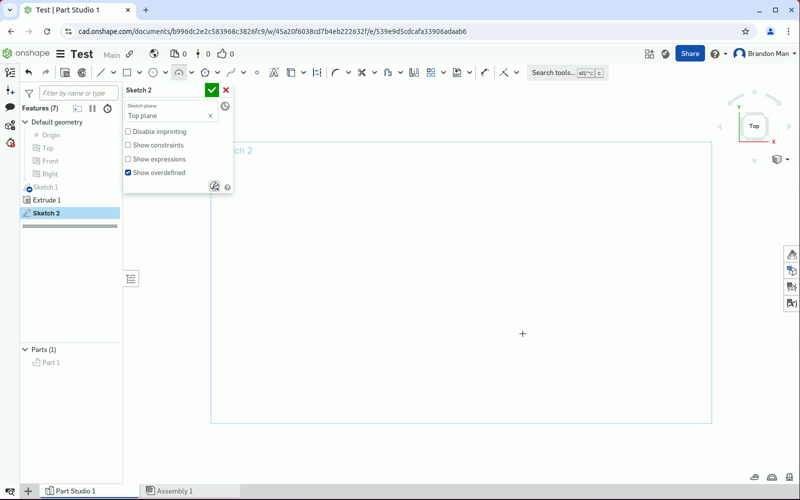
key_up(shift)
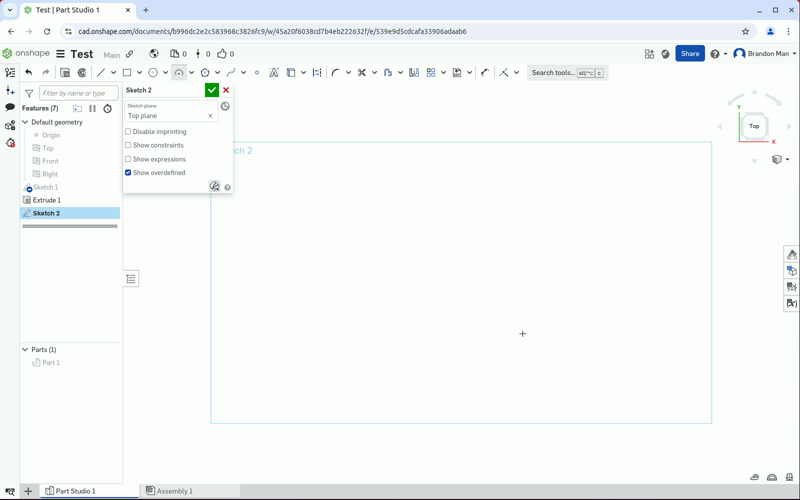
key_down(shift)
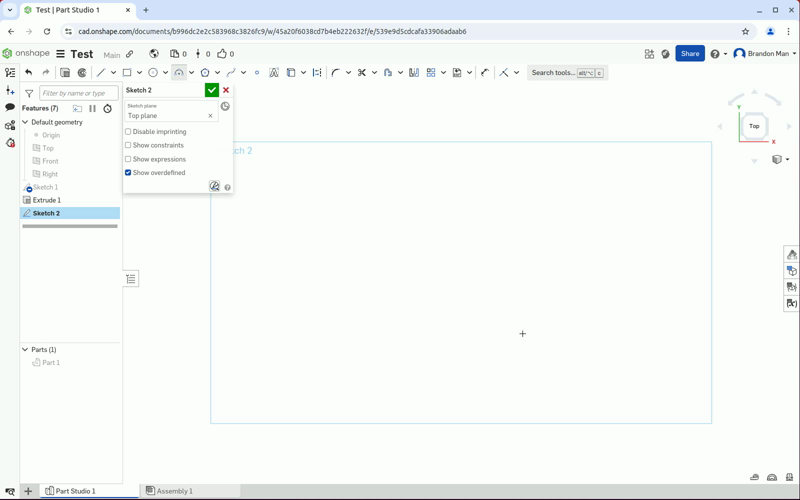
mouse_move(522, 233)
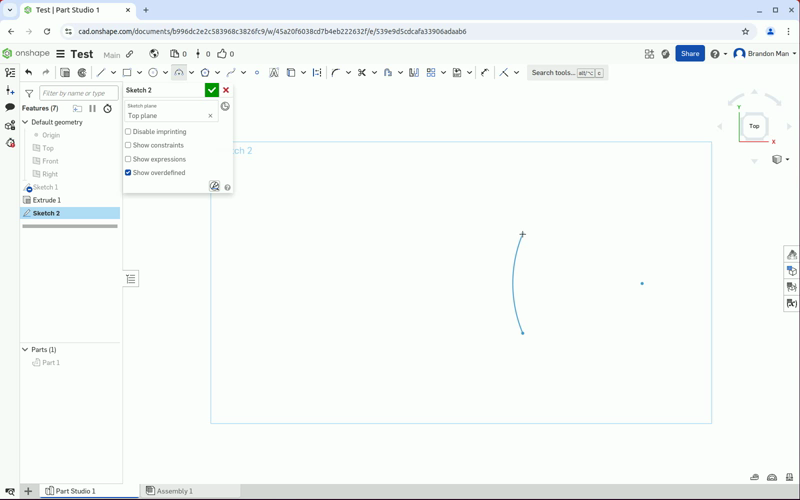
click(522, 233)
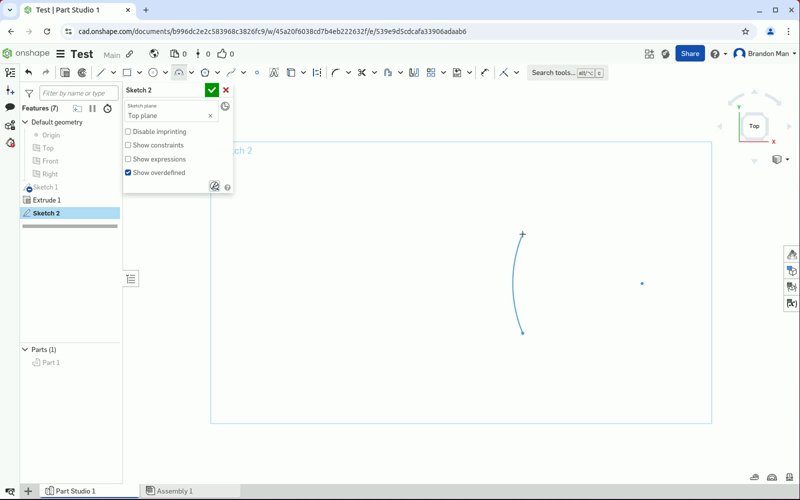
mouse_move(572, 283)
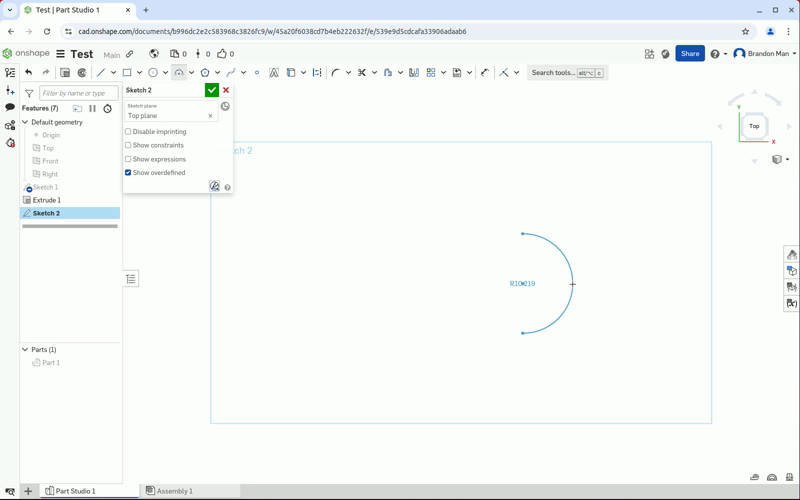
click(572, 283)
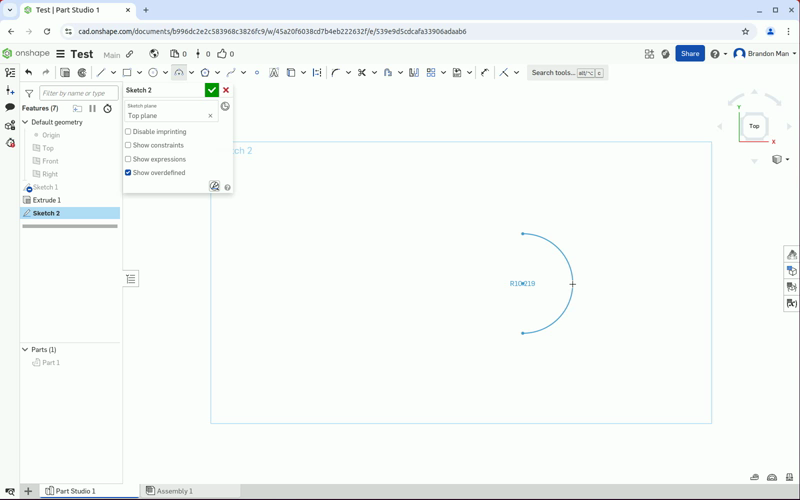
key_up(shift)
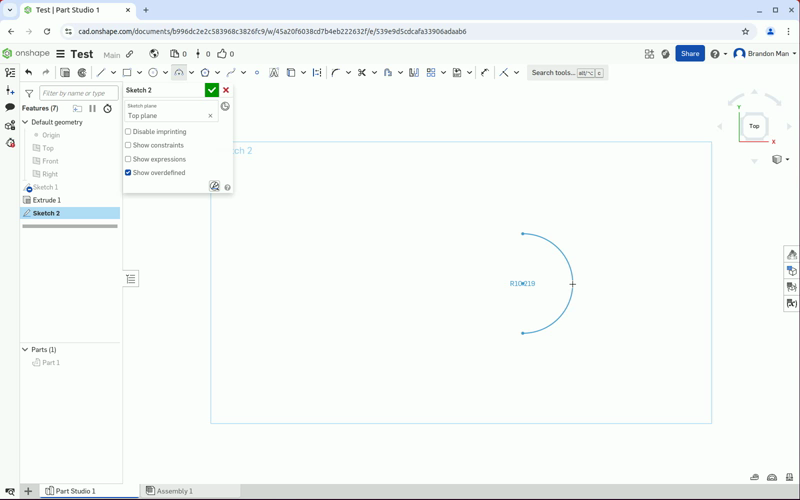
key(esc)
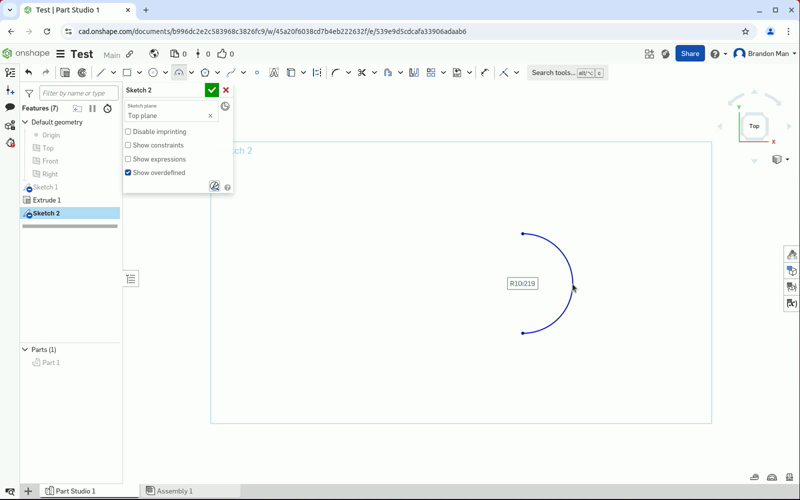
key(l)
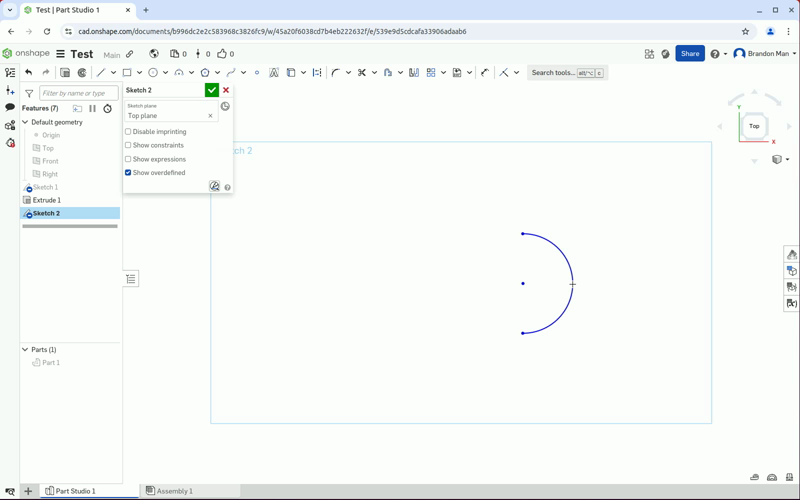
mouse_move(522, 233)
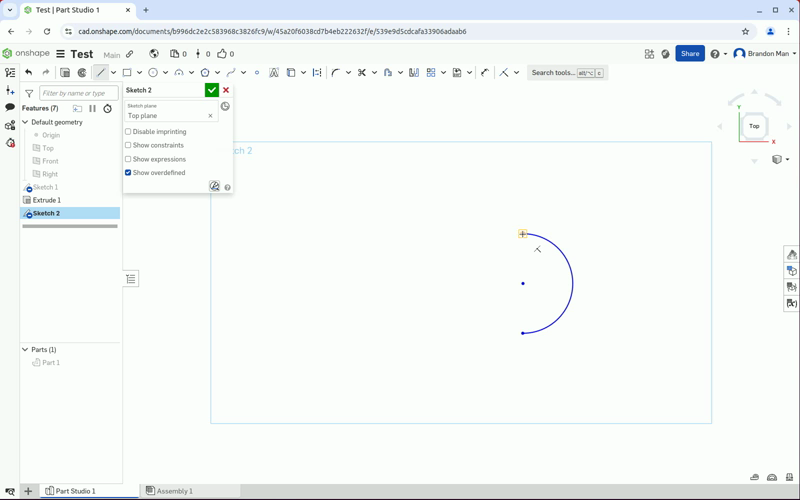
click(522, 233)
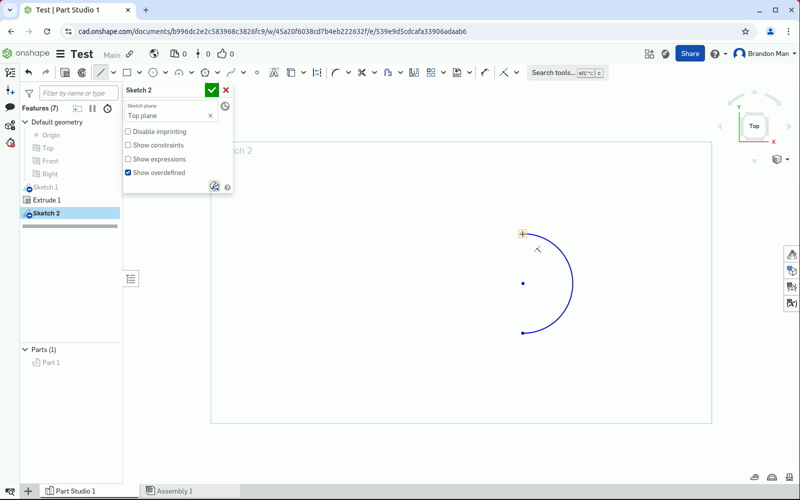
key_down(shift)
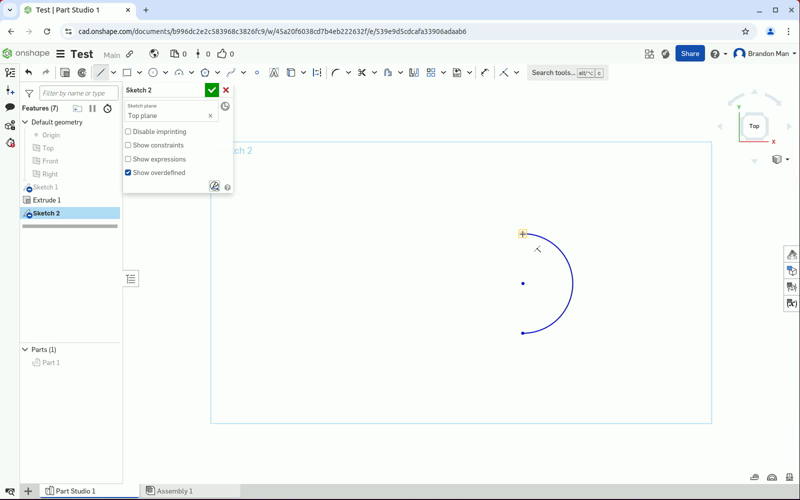
mouse_move(522, 333)
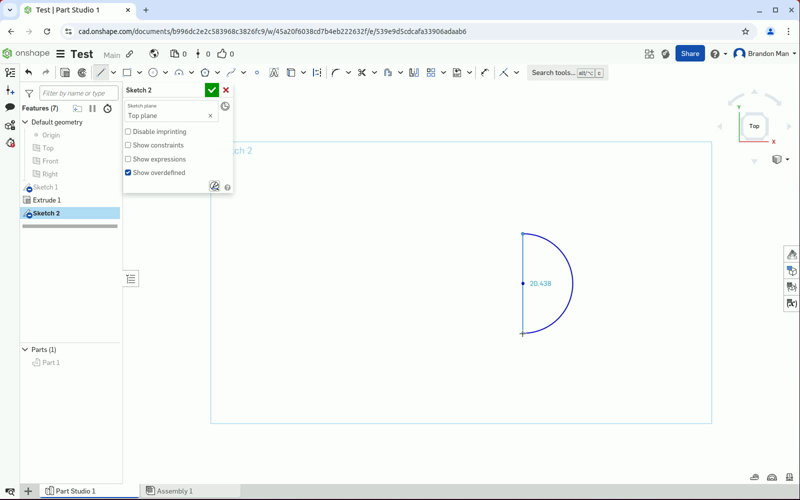
key_up(shift)
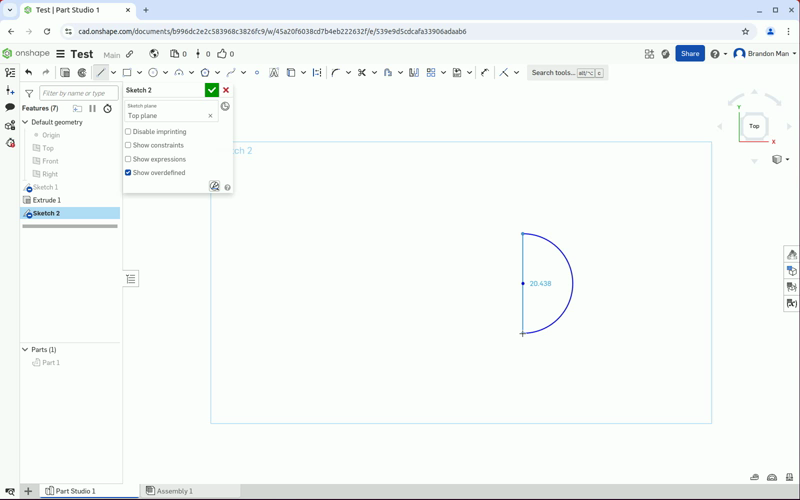
click(522, 333)
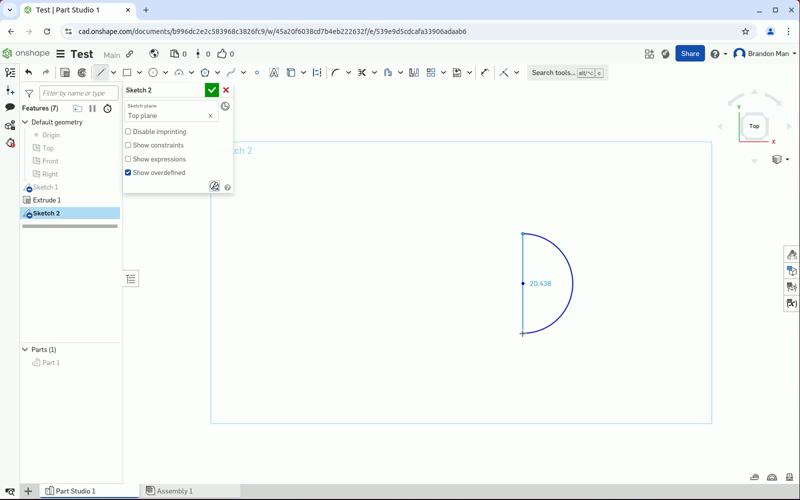
key(esc)
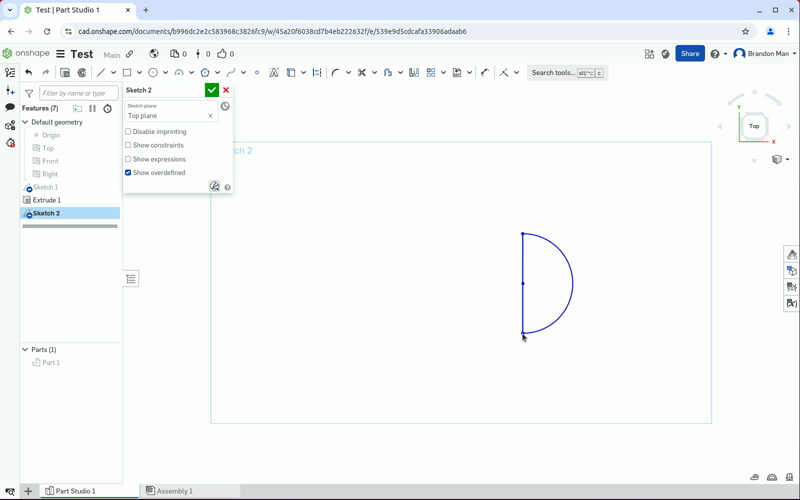
mouse_move(533, 274)
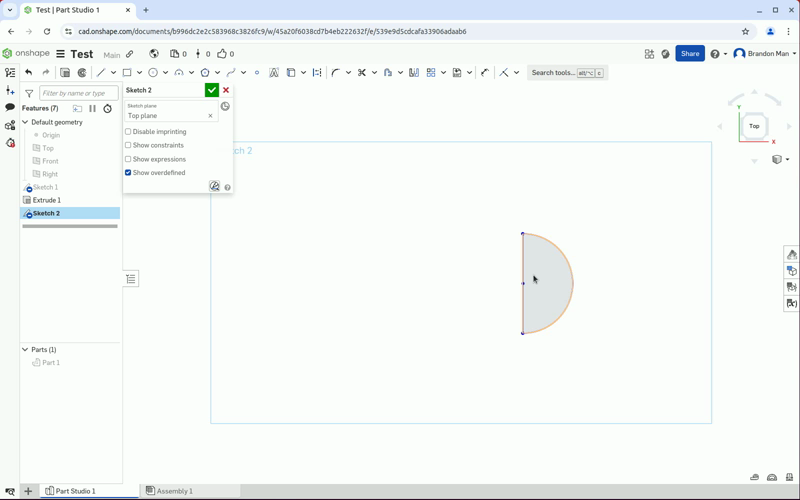
click(533, 274)
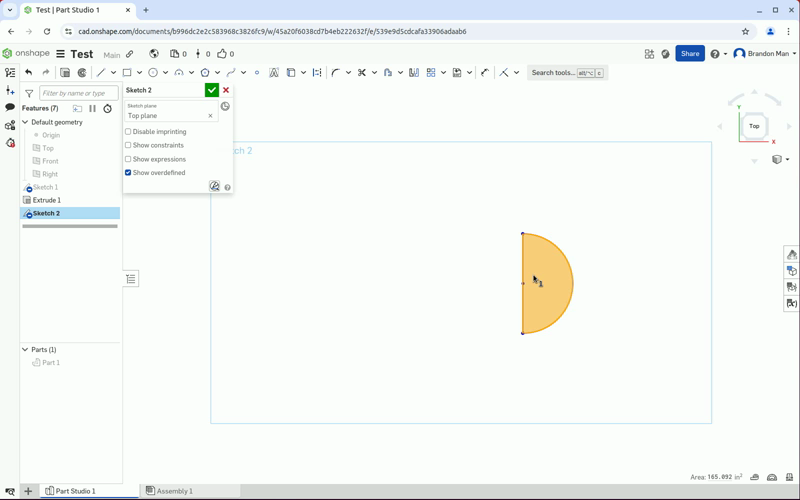
mouse_move(73, 352)
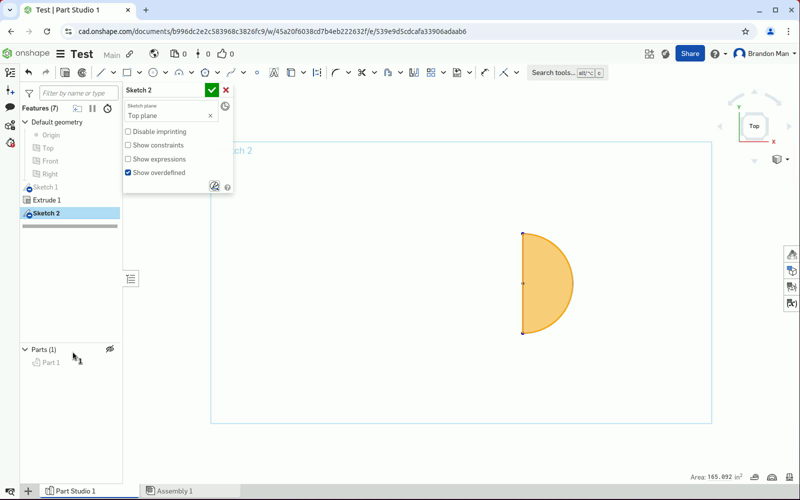
key(shift+y)
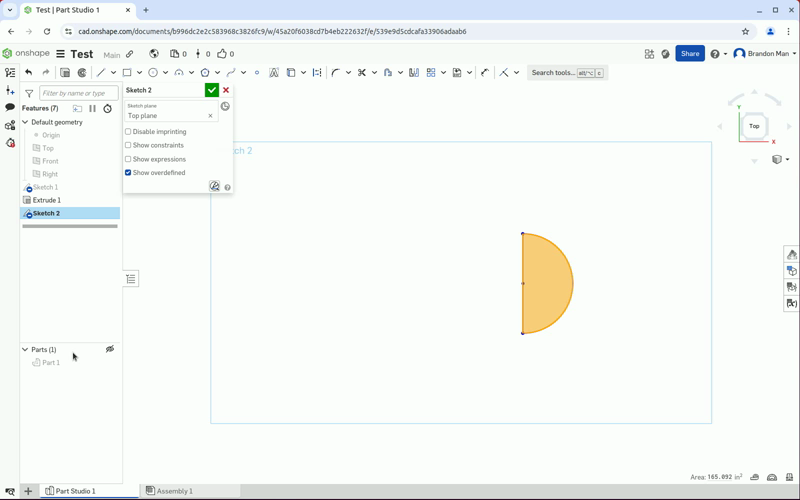
key(shift+e)
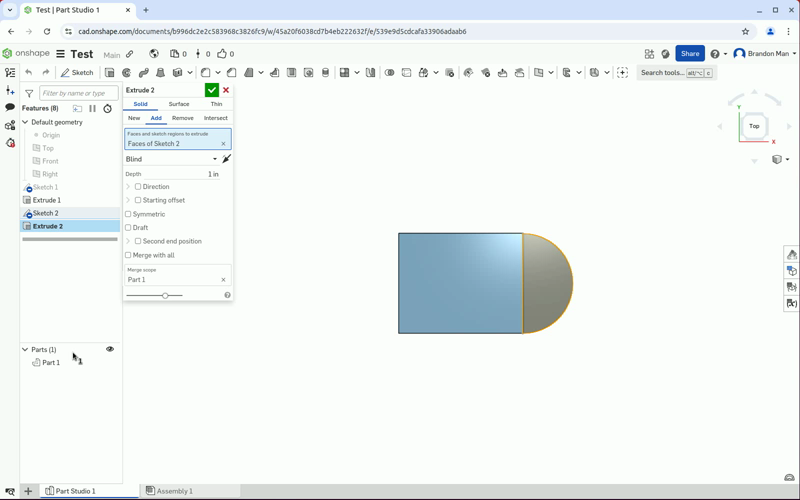
mouse_move(143, 106)
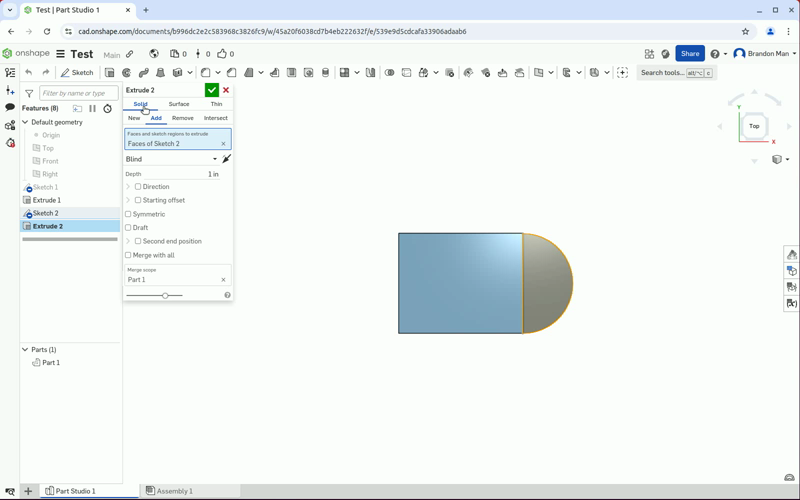
click(143, 106)
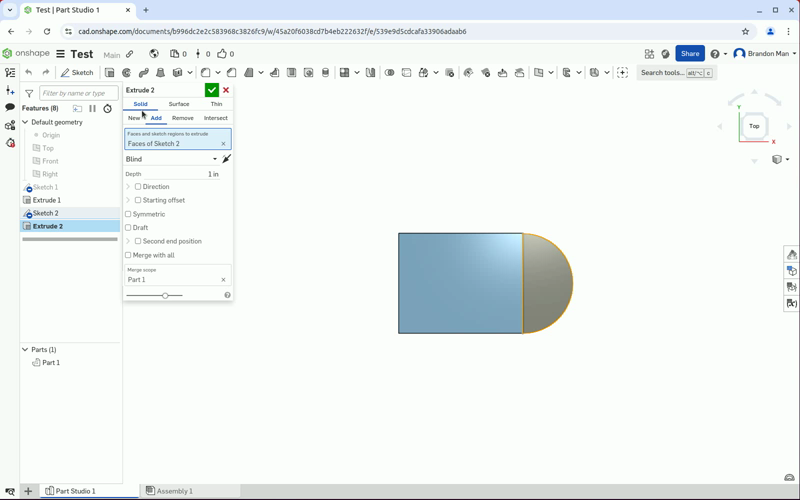
mouse_move(137, 120)
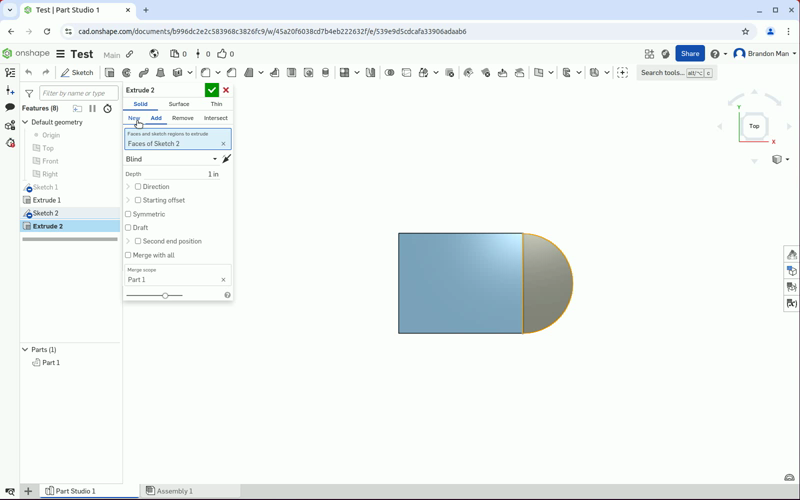
click(137, 120)
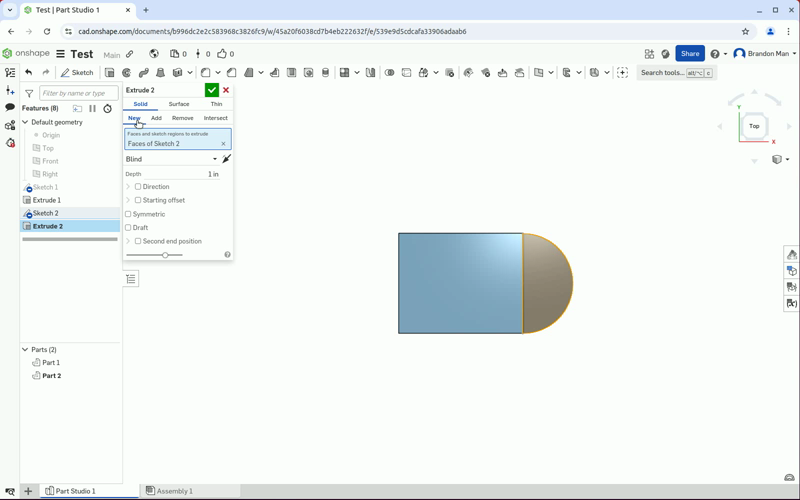
key(tab, 4)
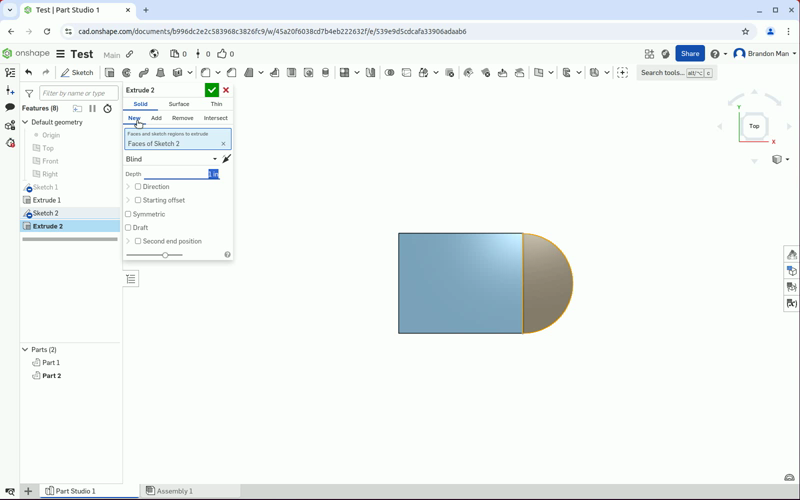
text(0.481)
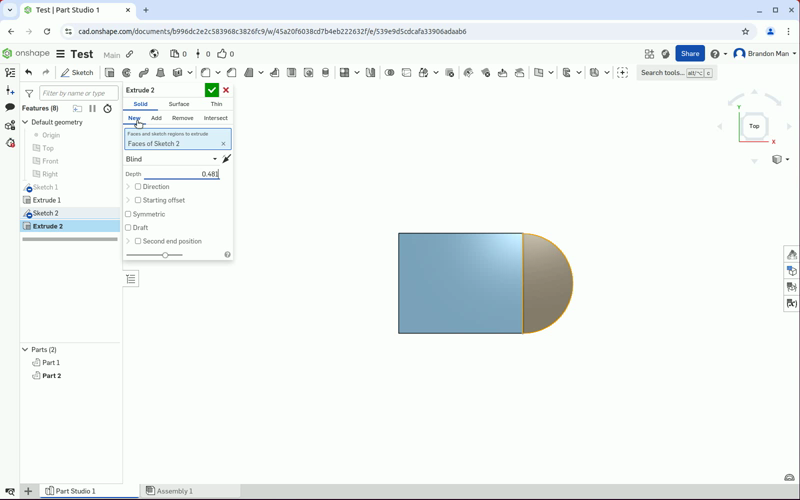
key(enter)
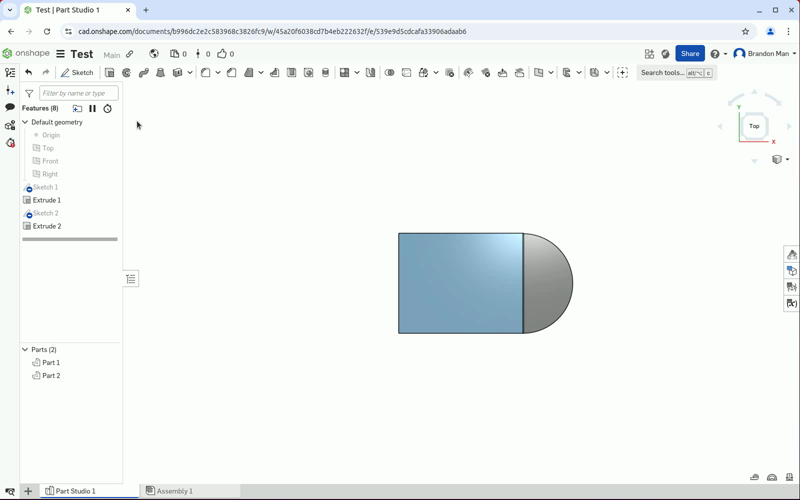
key(shift+h)
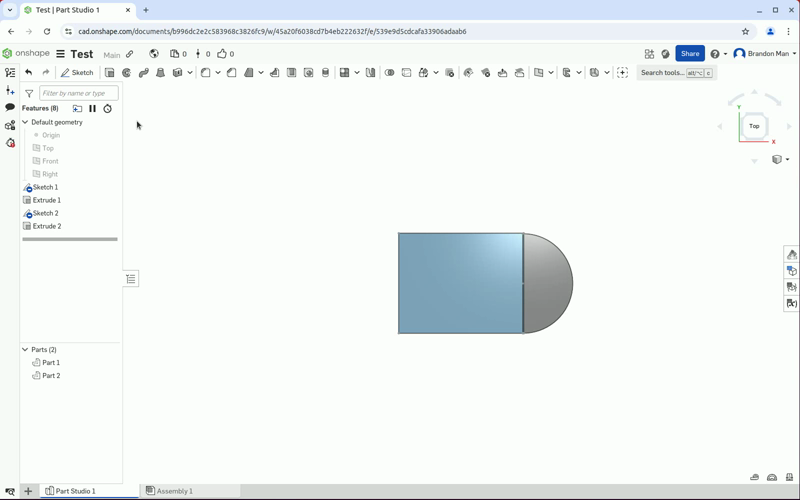
key(shift+h)
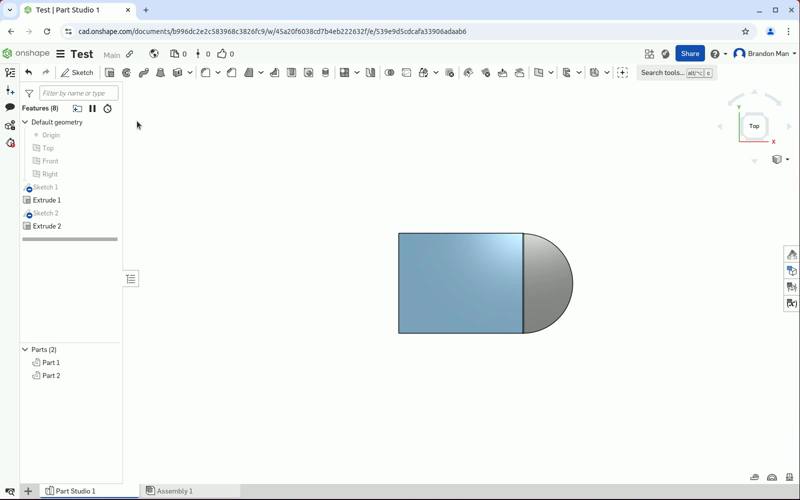
mouse_move(73, 189)
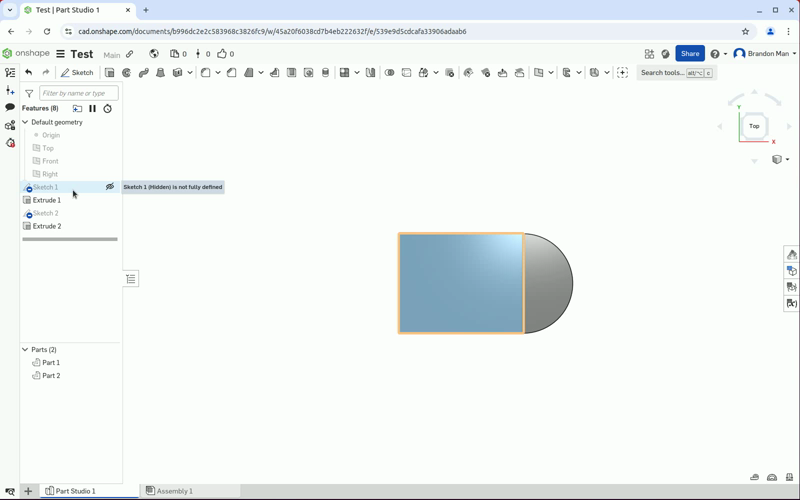
click(73, 189)
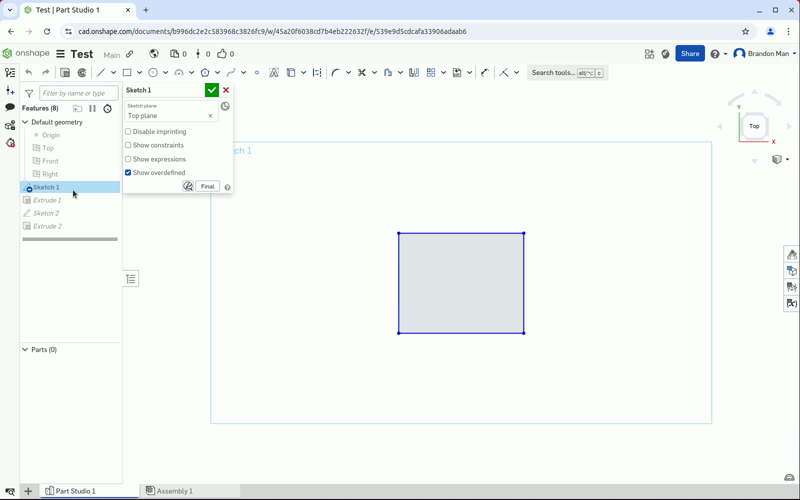
mouse_move(229, 92)
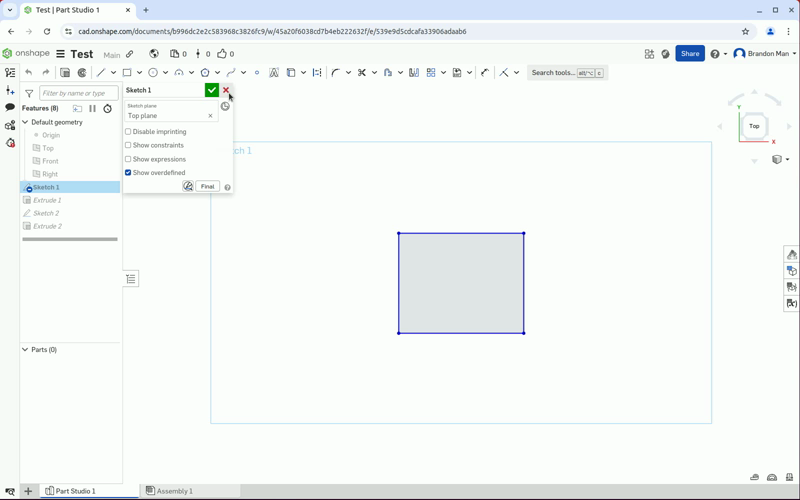
click(229, 92)
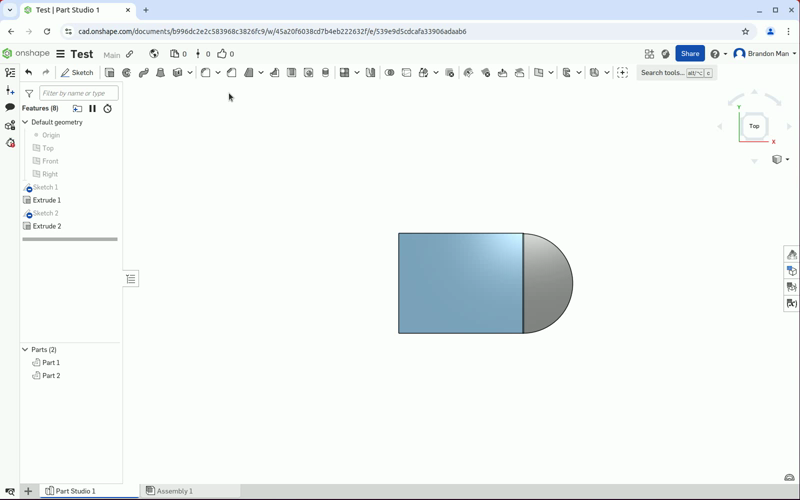
mouse_move(541, 75)
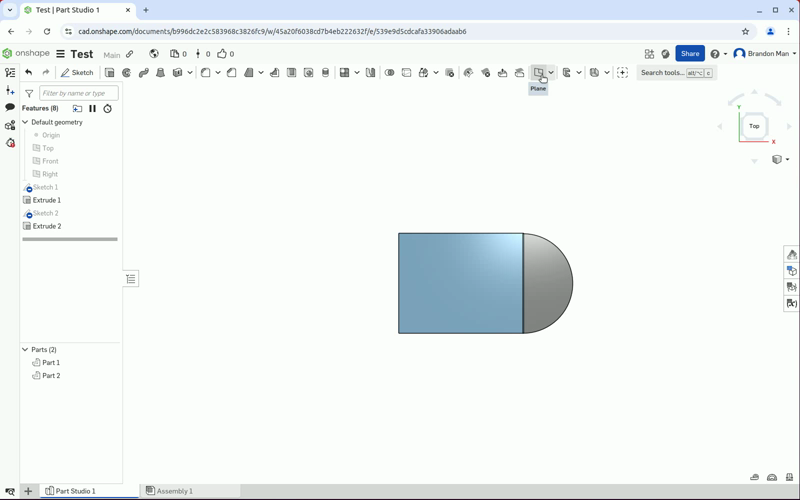
click(541, 75)
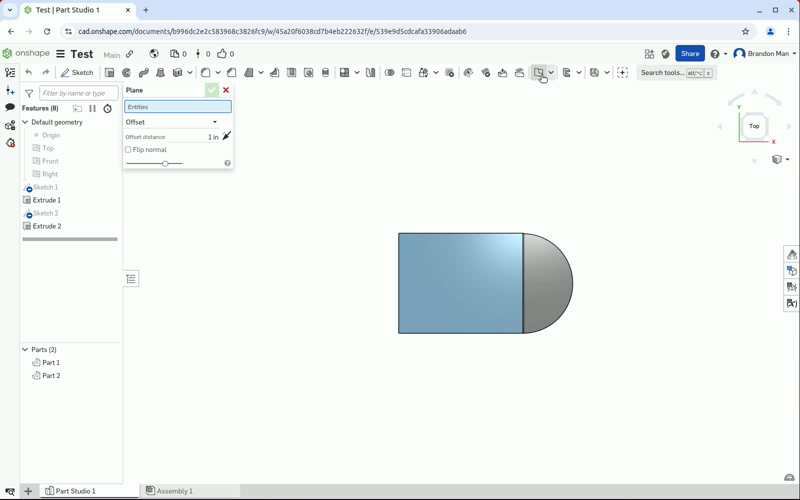
mouse_move(73, 150)
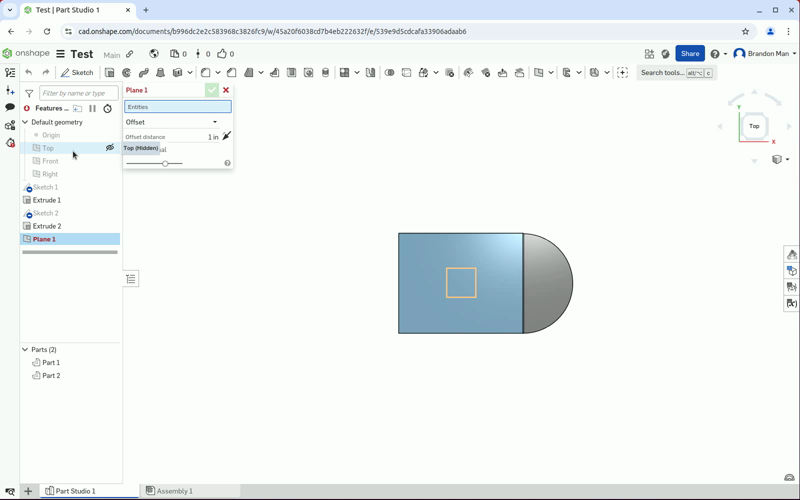
click(73, 150)
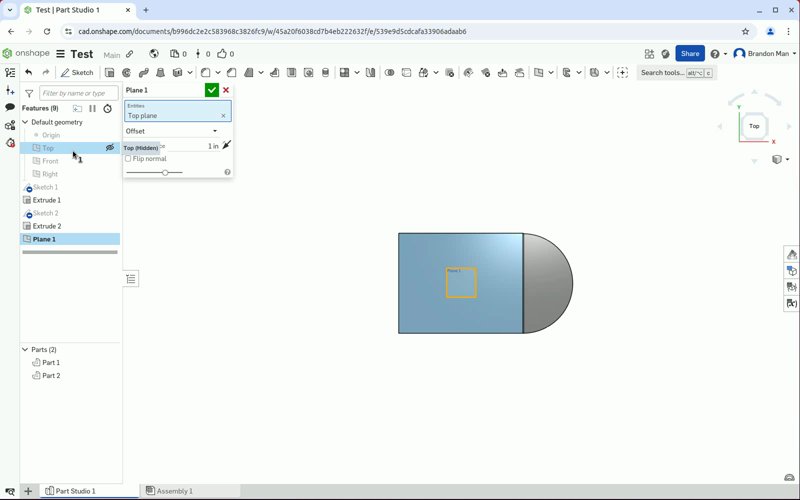
key(tab, 2)
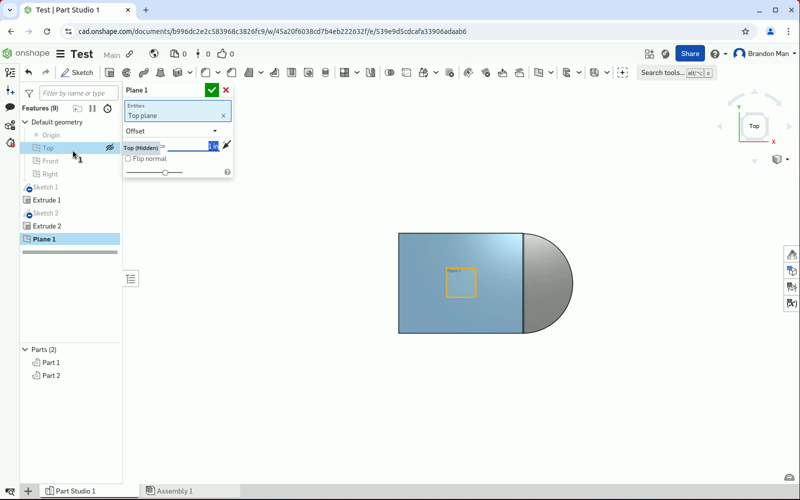
text(0.493)
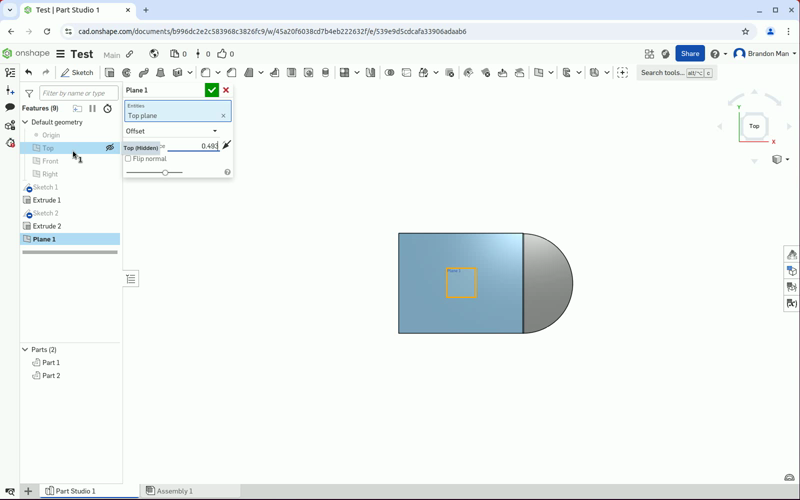
key(enter, 2)
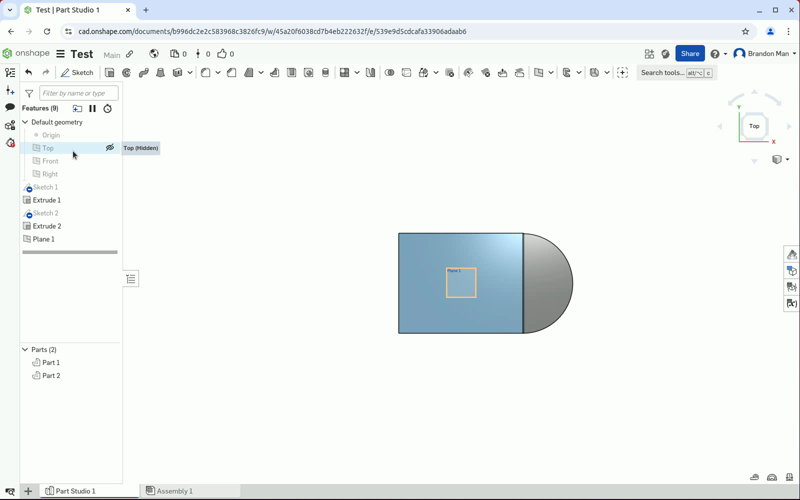
key(shift+s)
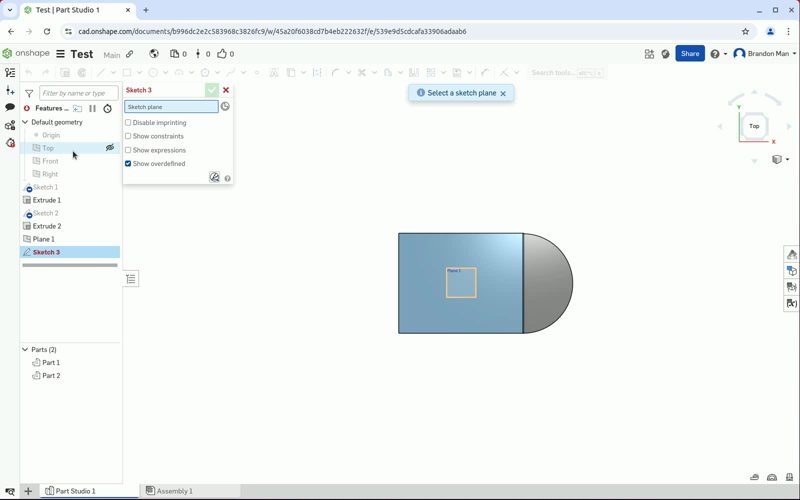
mouse_move(73, 241)
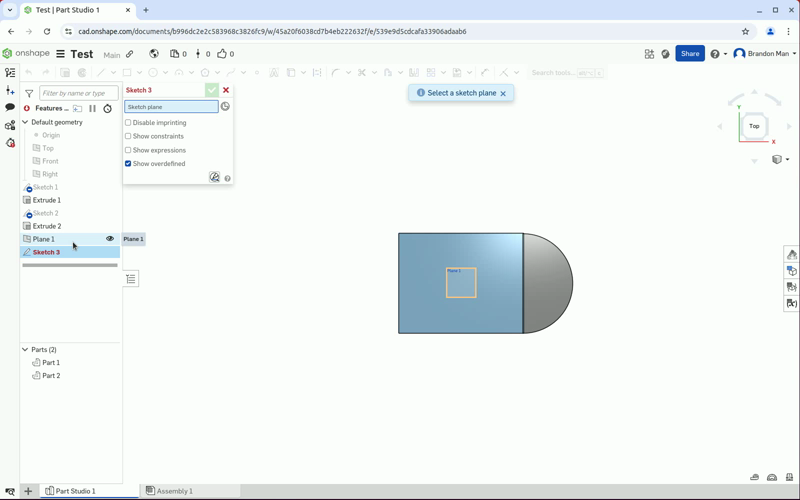
click(73, 241)
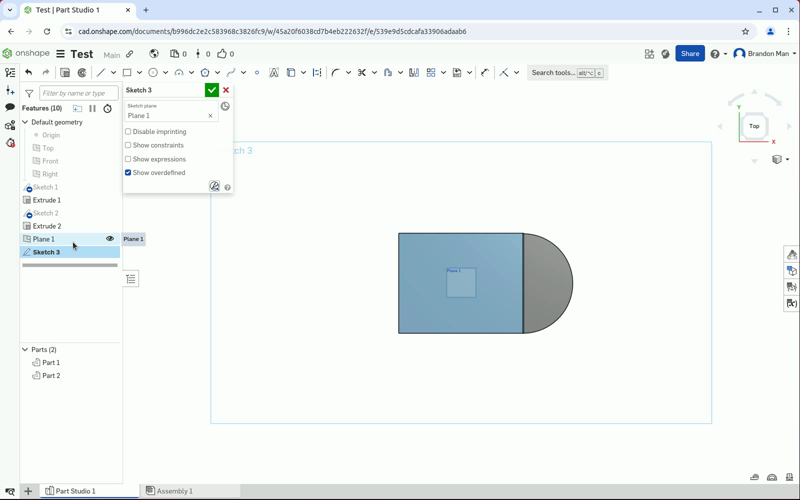
mouse_move(73, 352)
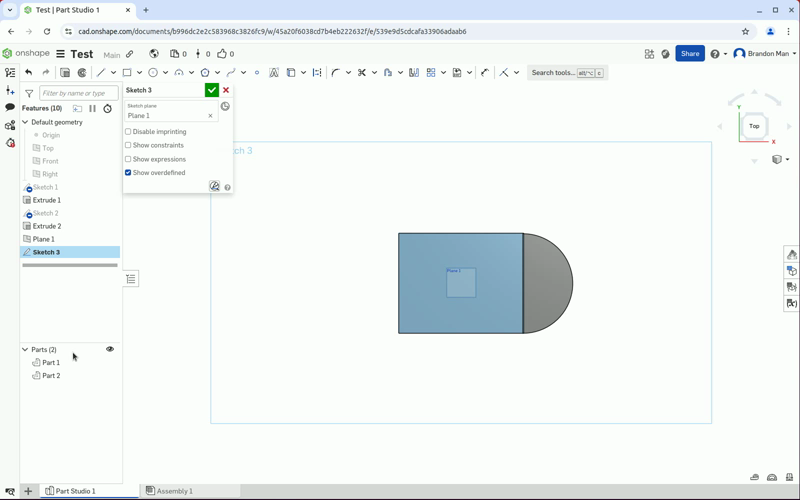
key(y)
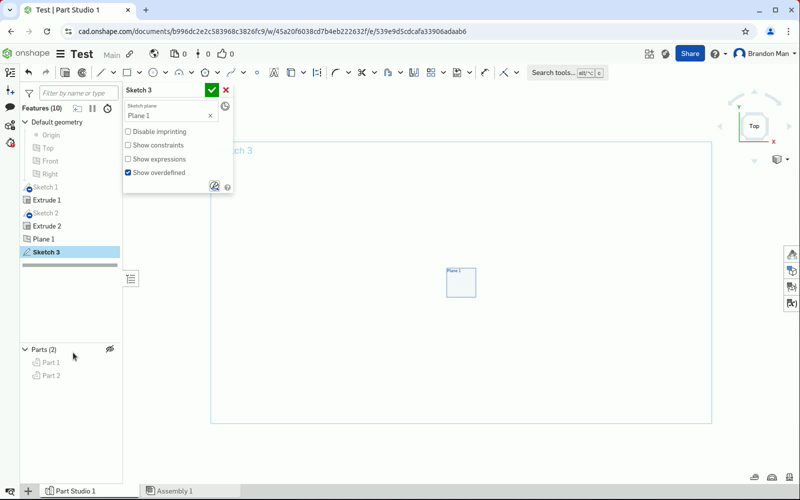
key(l)
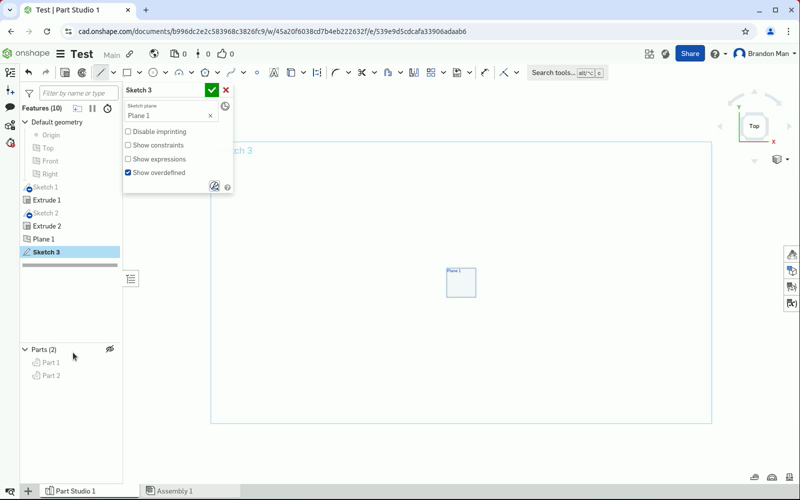
key_down(shift)
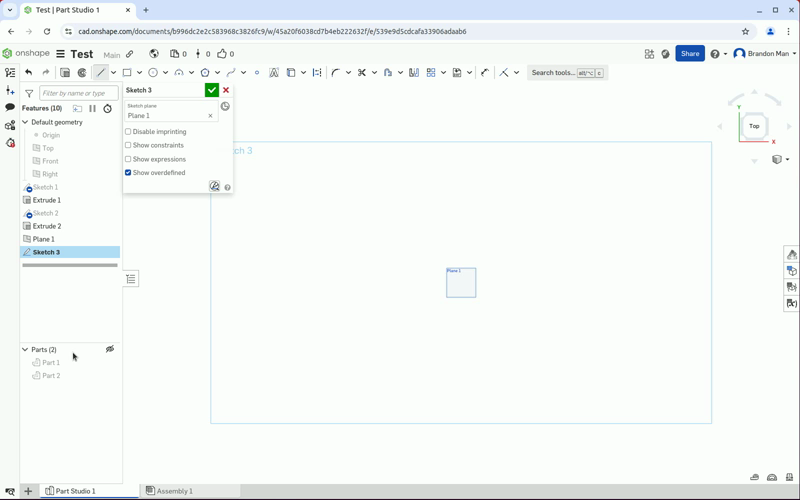
mouse_move(516, 290)
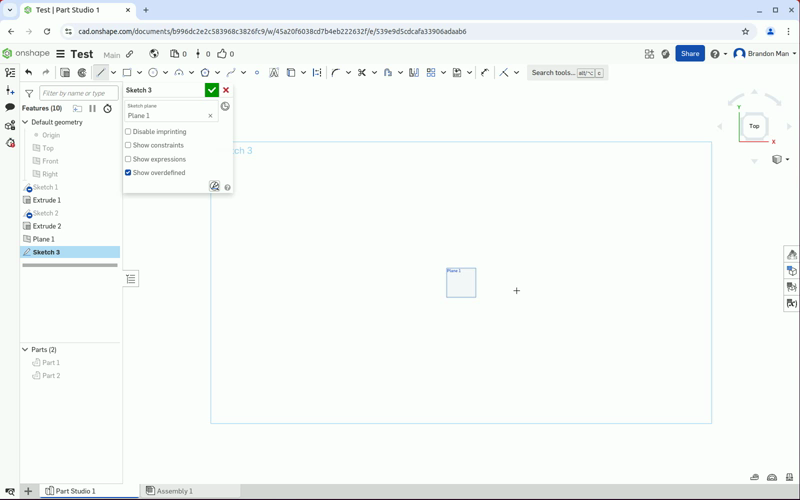
click(516, 290)
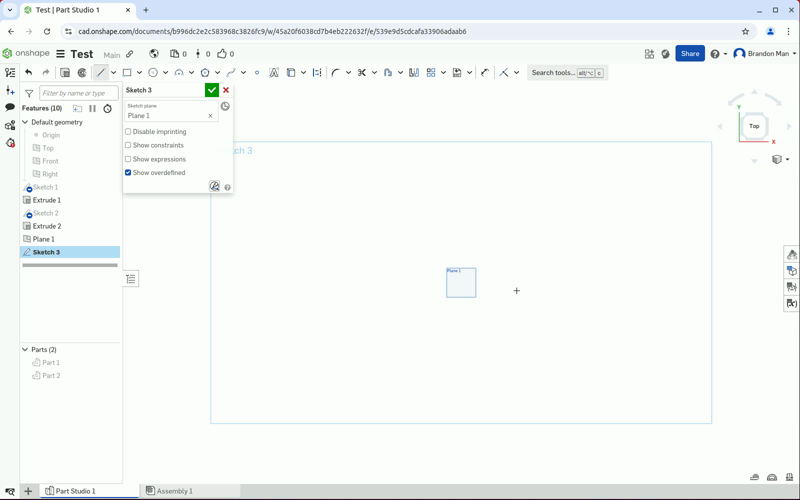
key_up(shift)
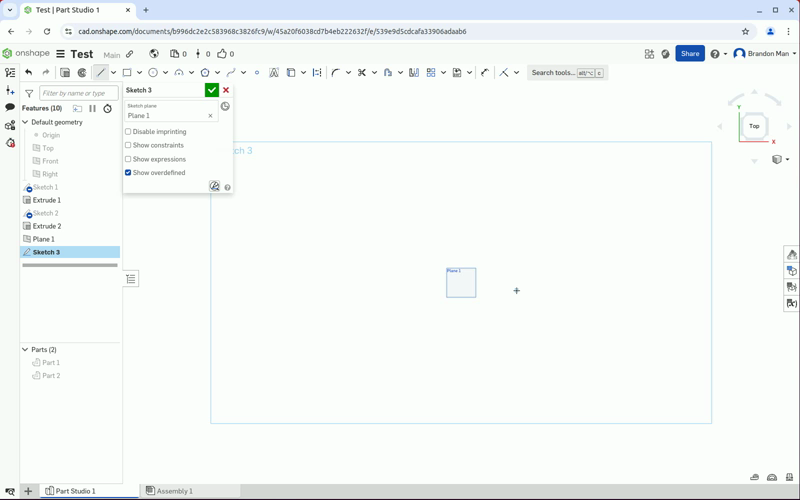
key_down(shift)
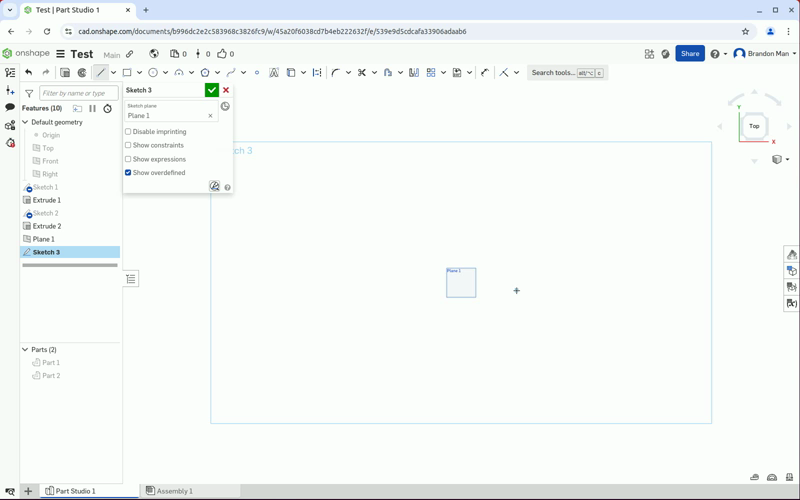
mouse_move(546, 290)
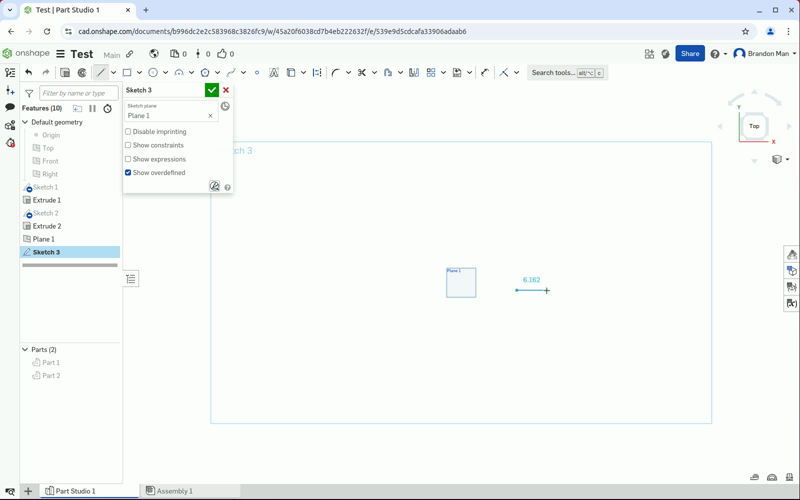
mouse_move(530, 290)
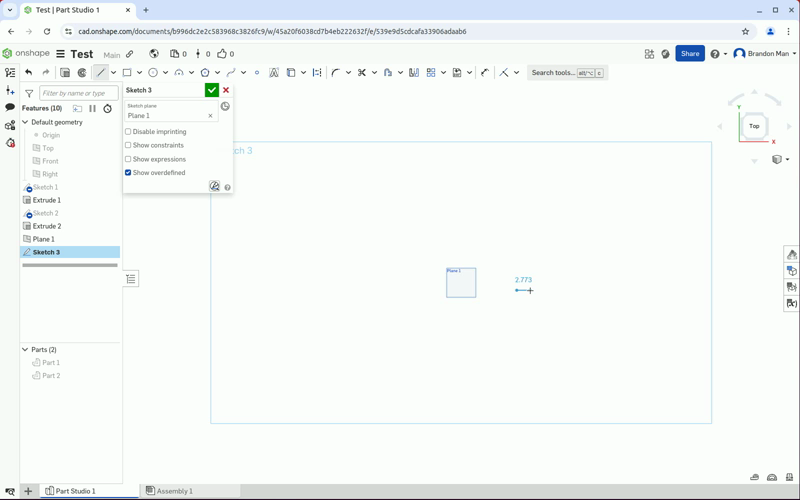
click(530, 290)
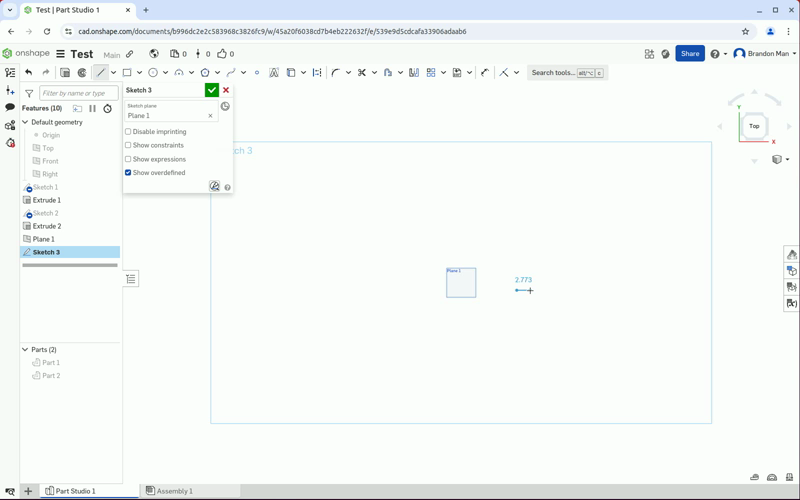
key_up(shift)
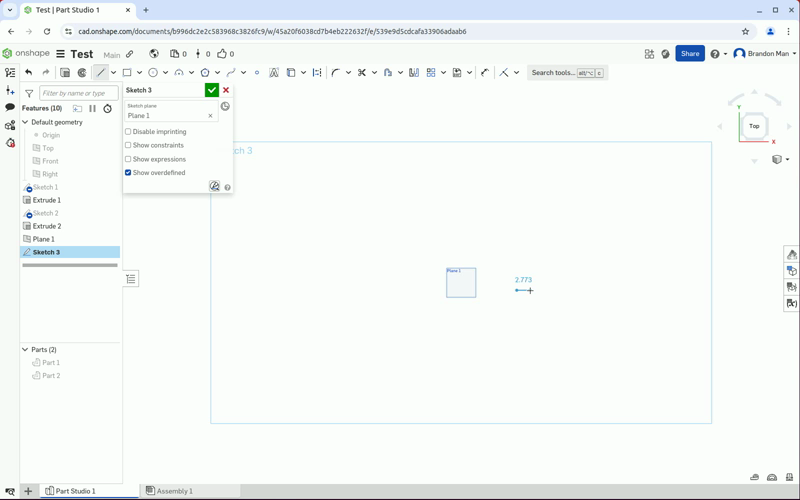
key_down(shift)
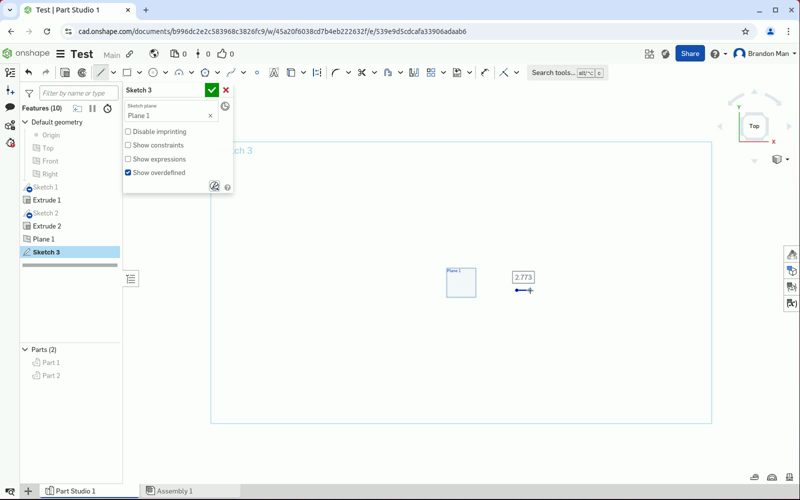
mouse_move(560, 290)
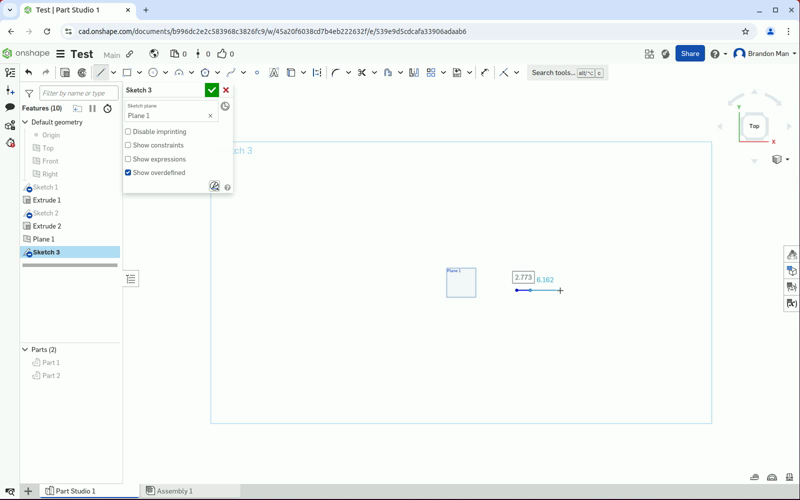
mouse_move(530, 273)
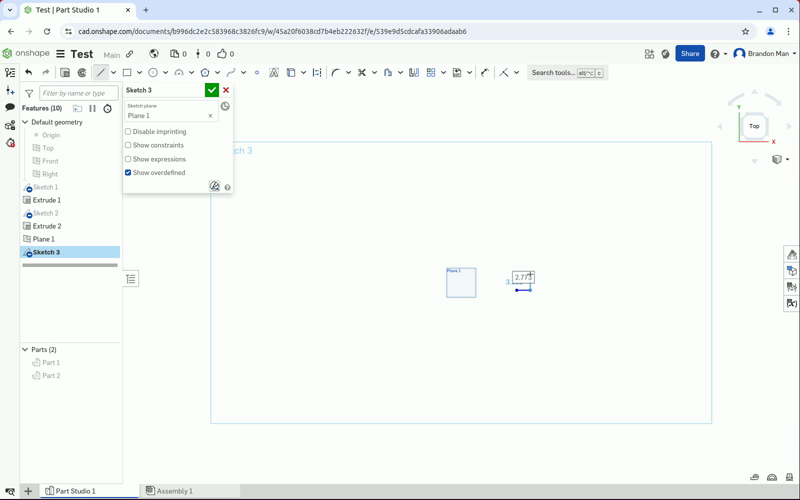
click(530, 273)
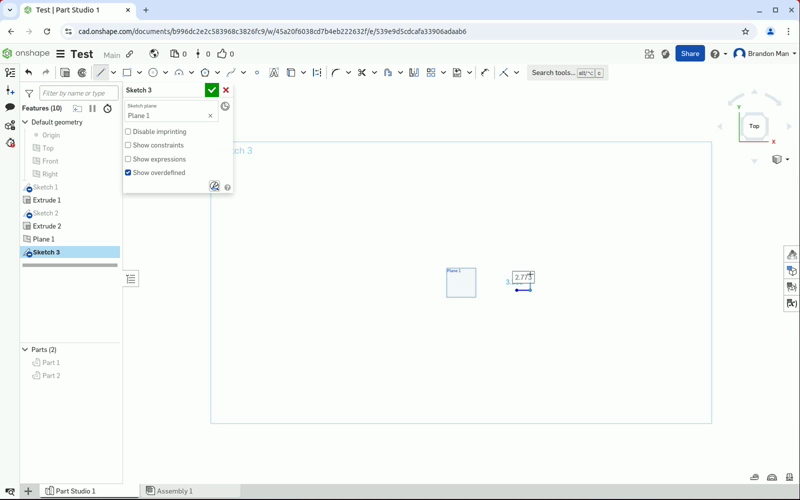
key_up(shift)
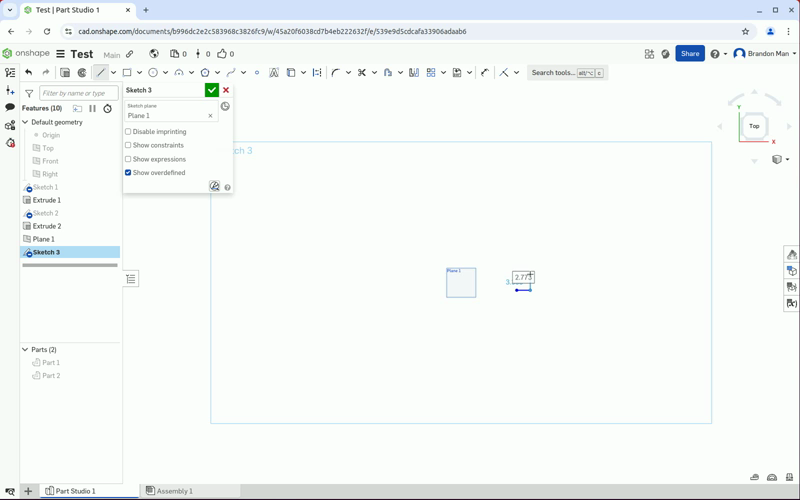
key_down(shift)
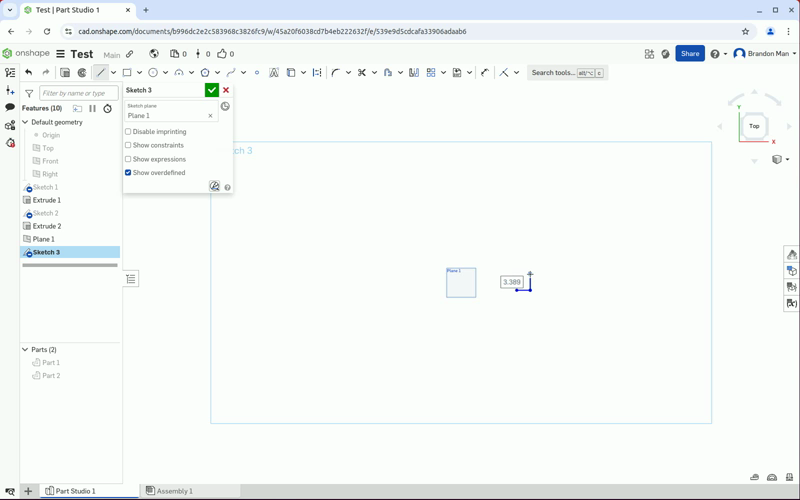
mouse_move(560, 273)
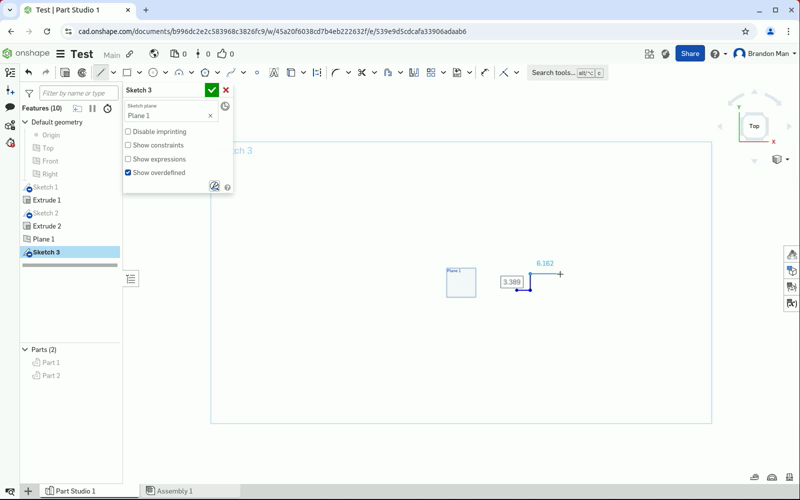
mouse_move(516, 273)
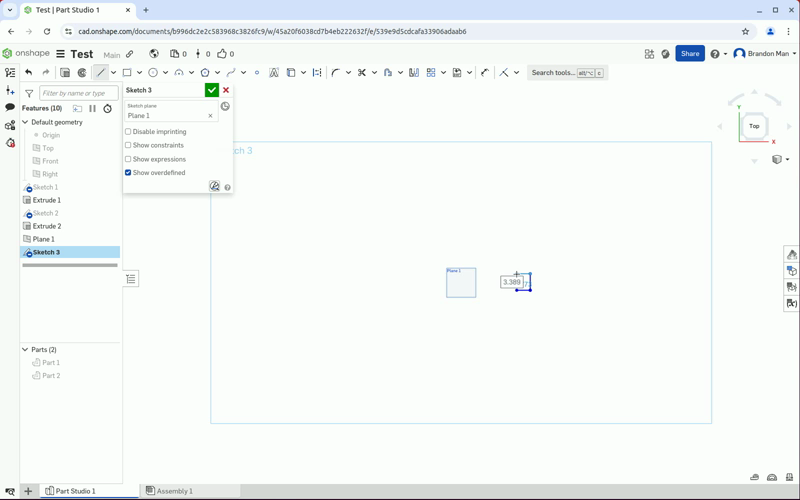
click(516, 273)
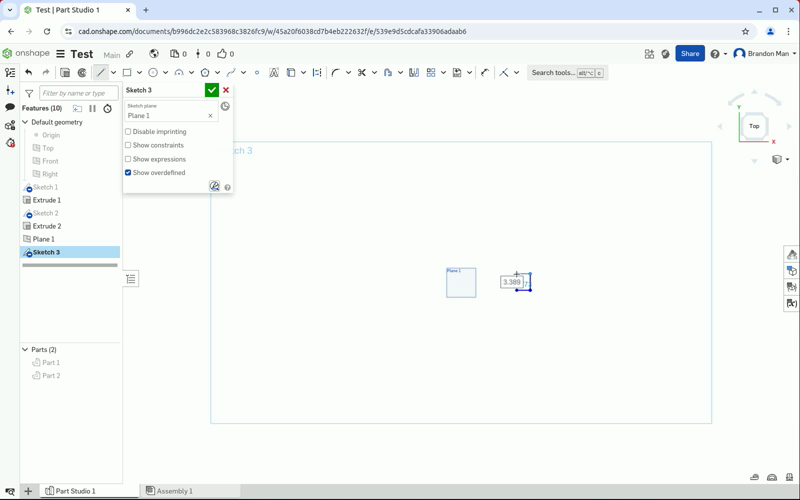
key_up(shift)
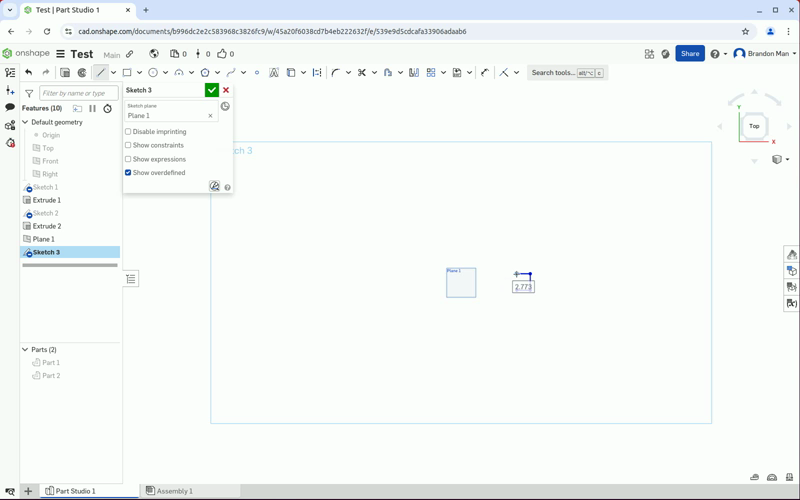
mouse_move(546, 273)
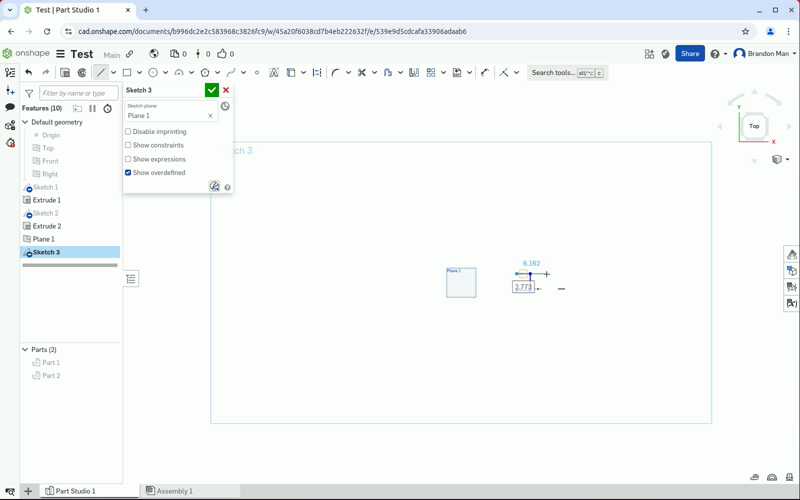
key_down(shift)
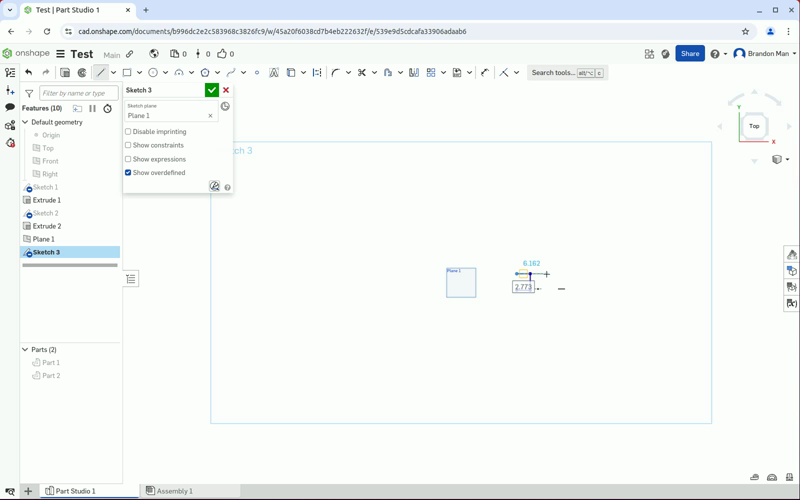
mouse_move(516, 290)
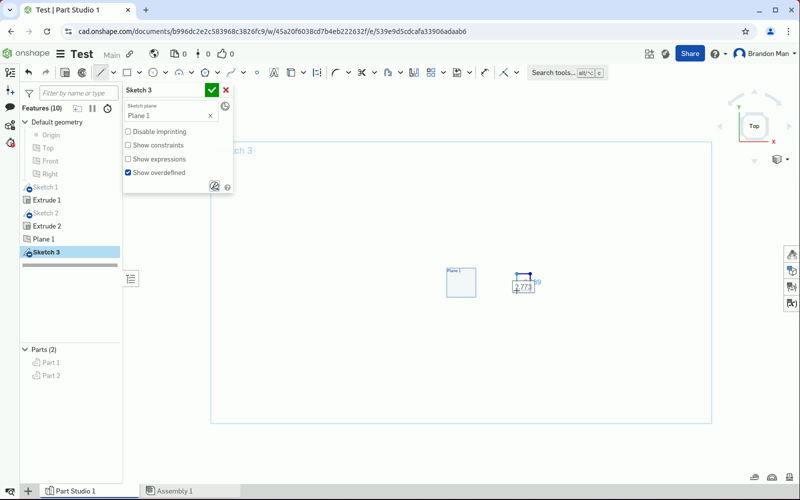
key_up(shift)
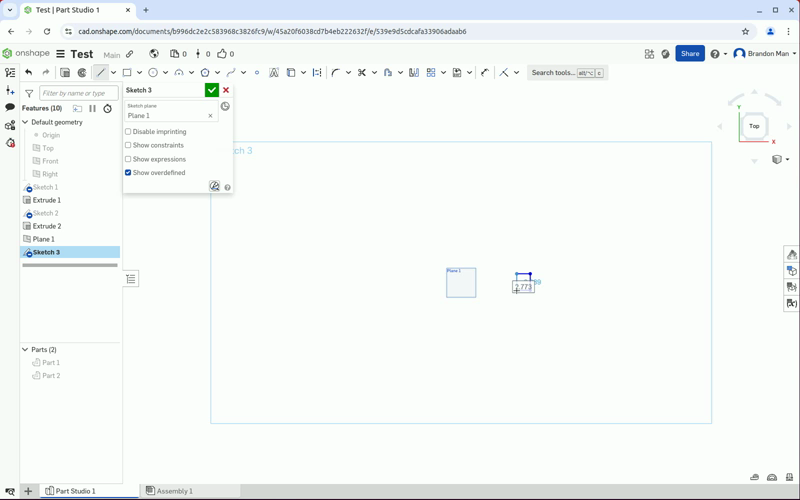
click(516, 290)
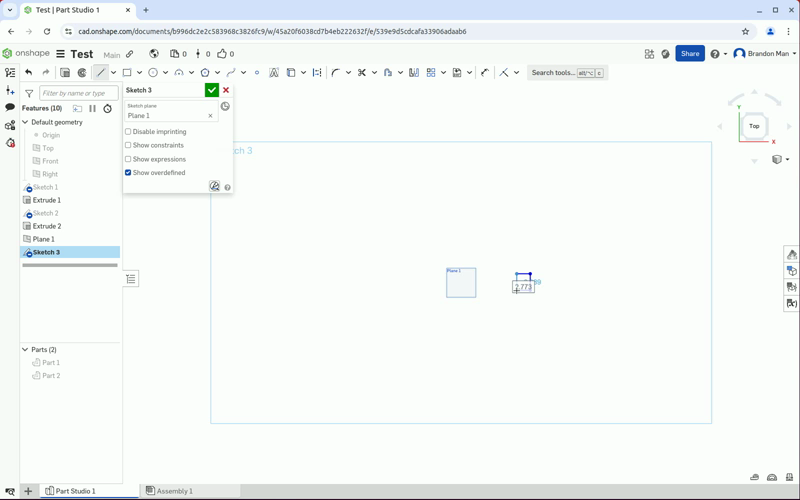
key(esc)
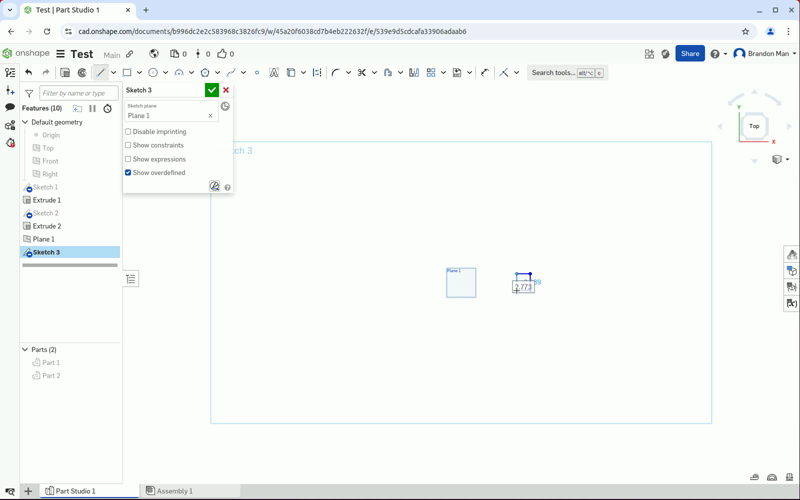
mouse_move(524, 279)
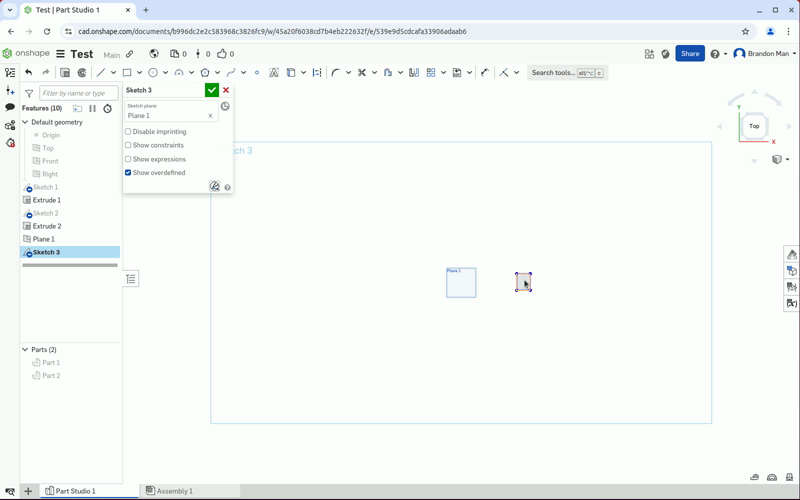
scroll(6)
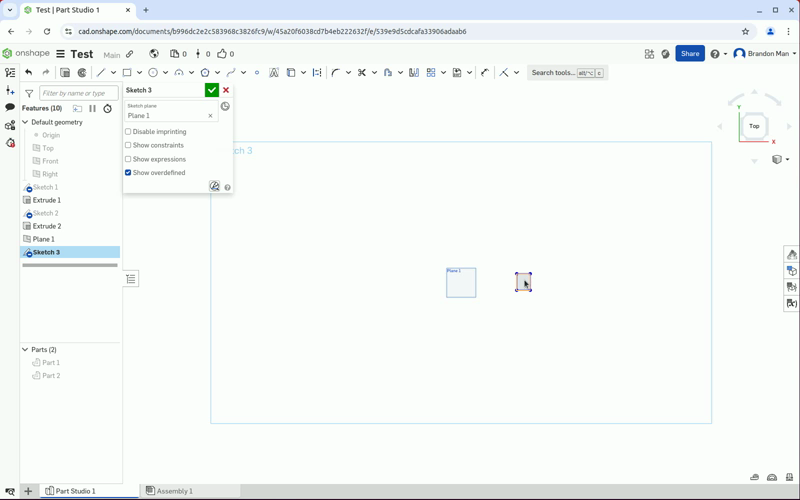
scroll(6)
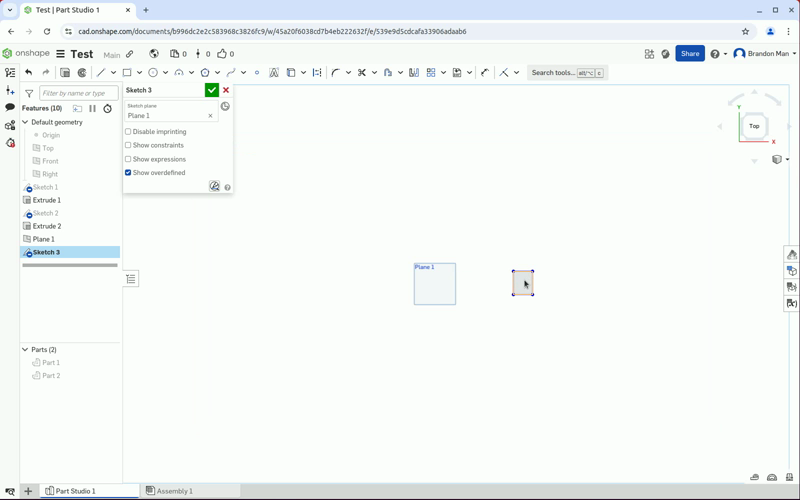
scroll(6)
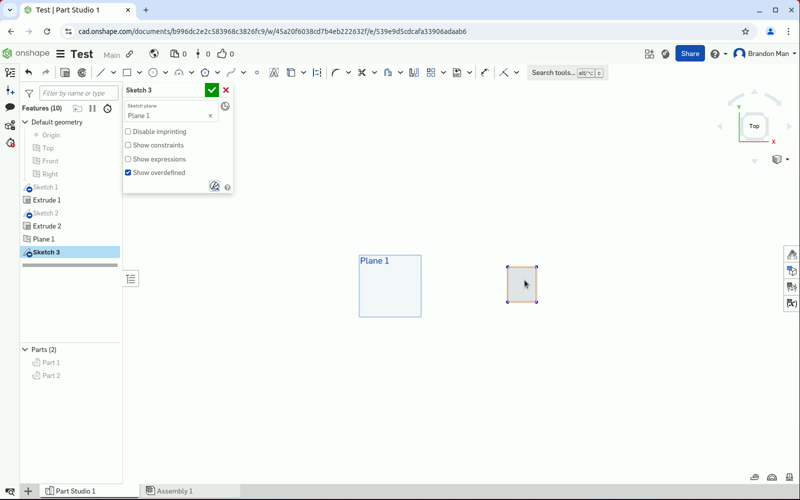
scroll(6)
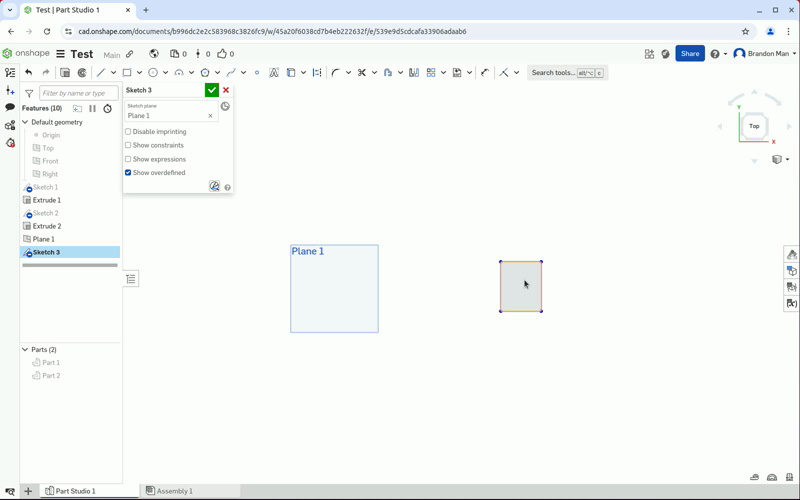
scroll(6)
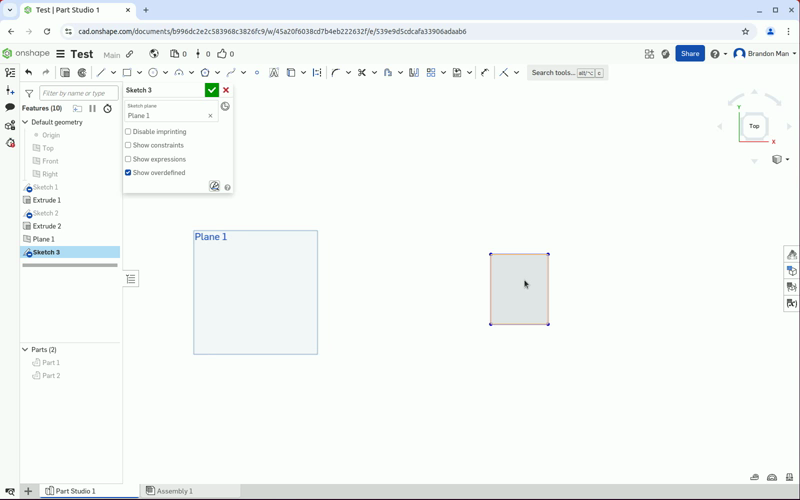
scroll(6)
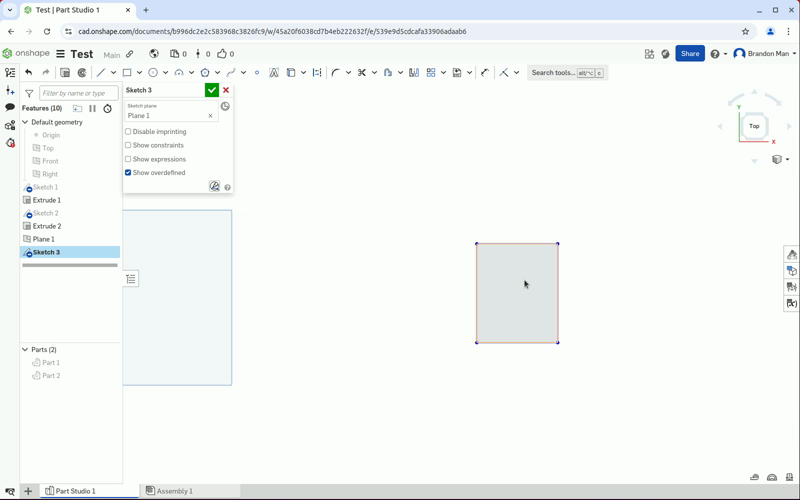
scroll(6)
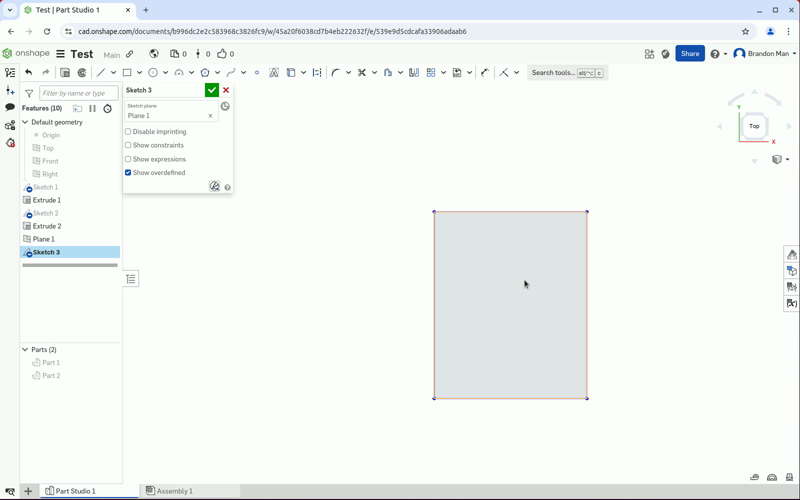
click(524, 279)
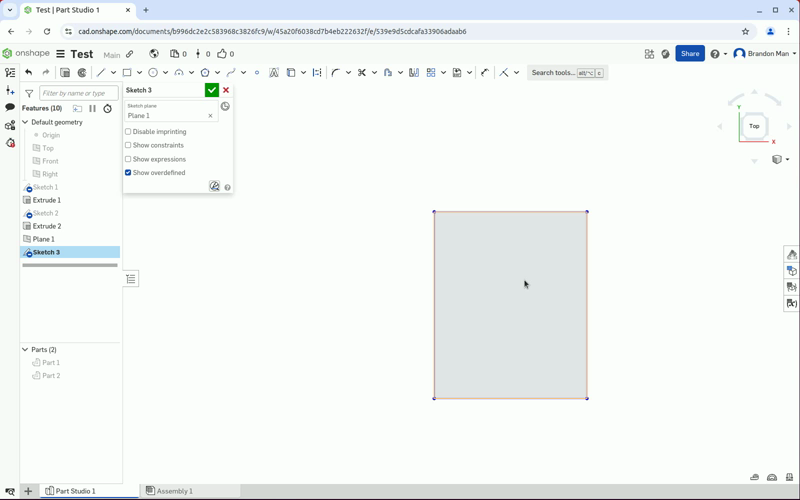
scroll(-6)
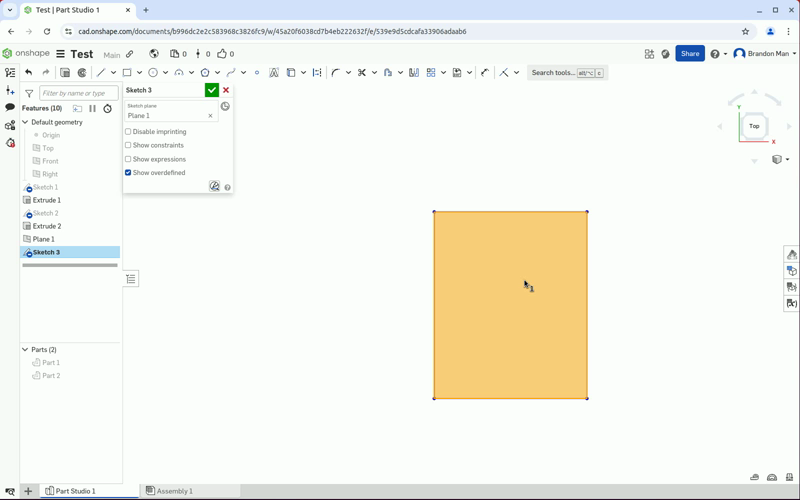
scroll(-6)
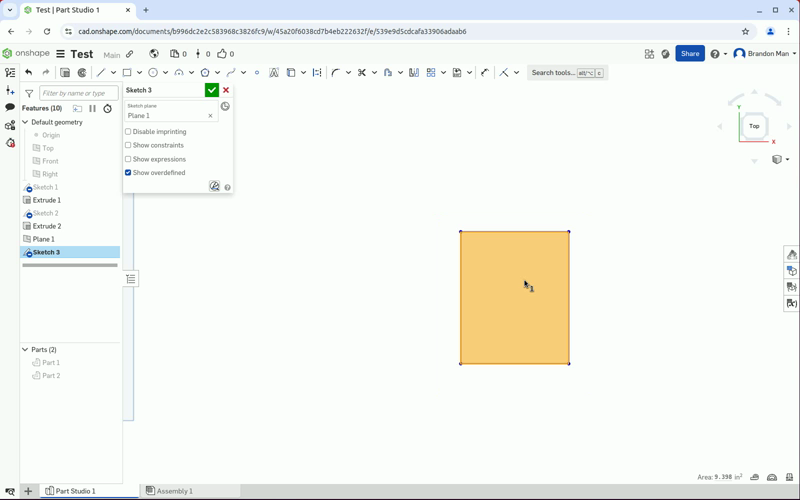
scroll(-6)
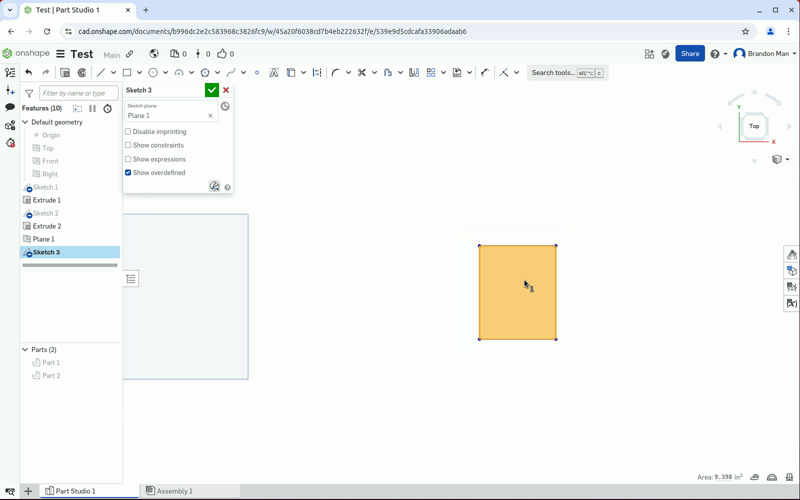
scroll(-6)
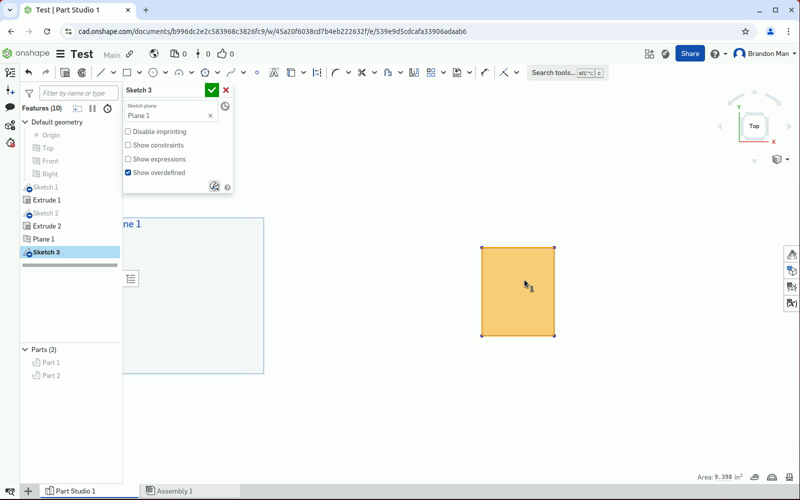
scroll(-6)
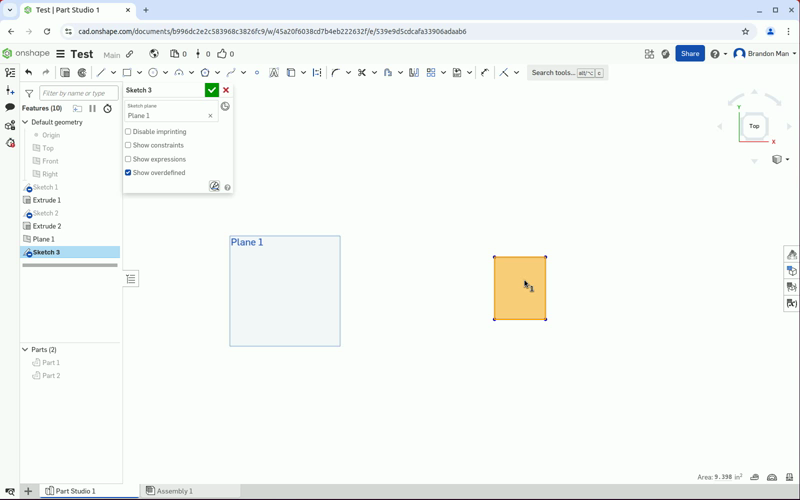
scroll(-6)
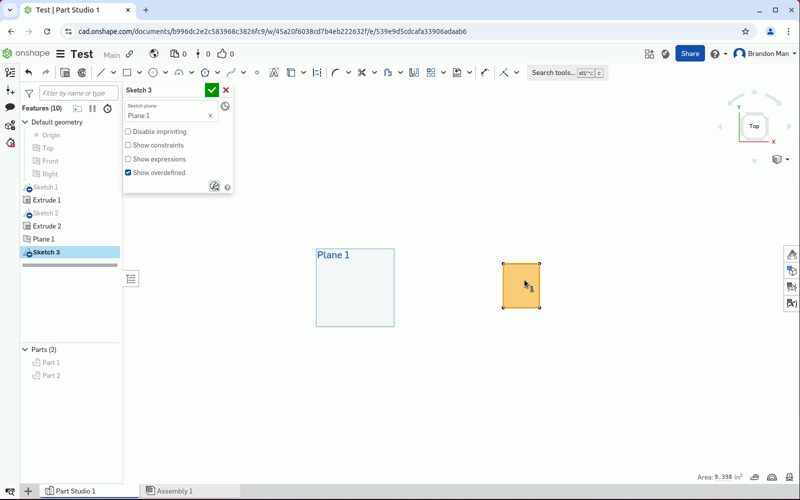
scroll(-6)
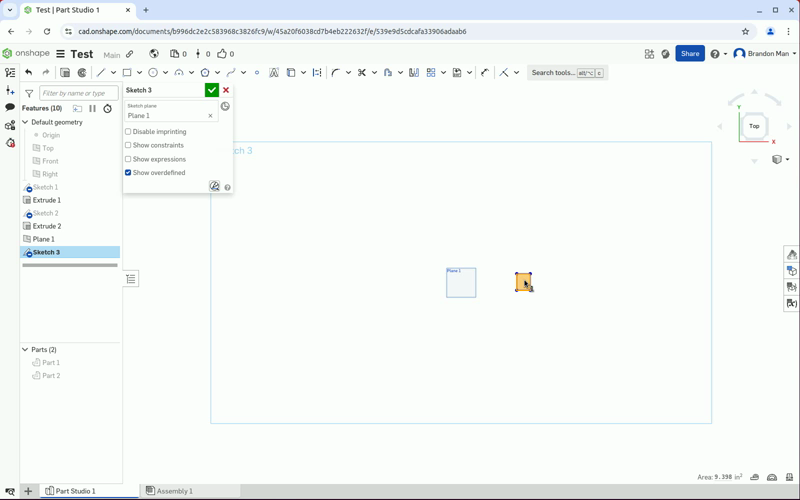
mouse_move(73, 352)
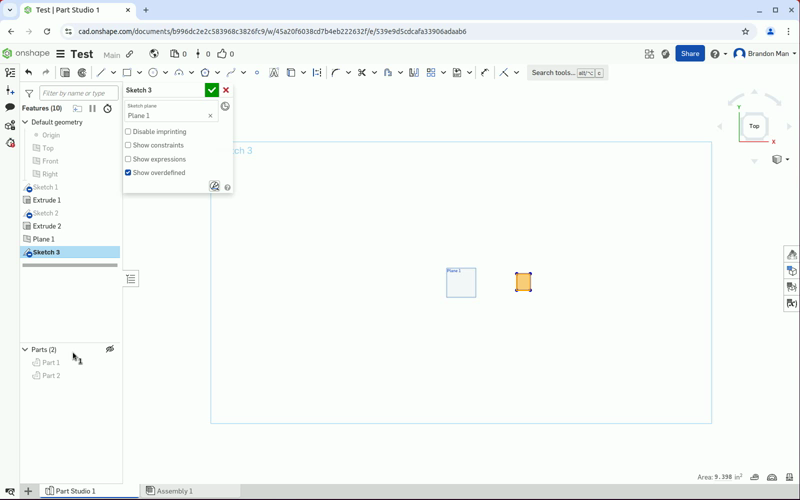
key(shift+y)
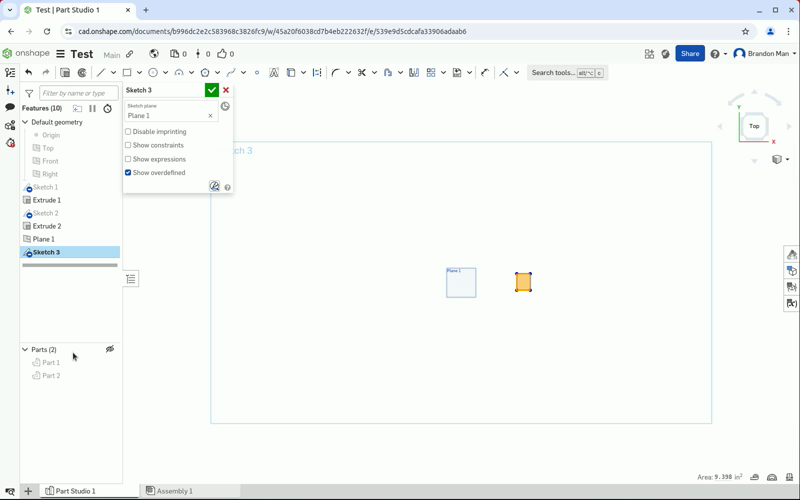
key(shift+e)
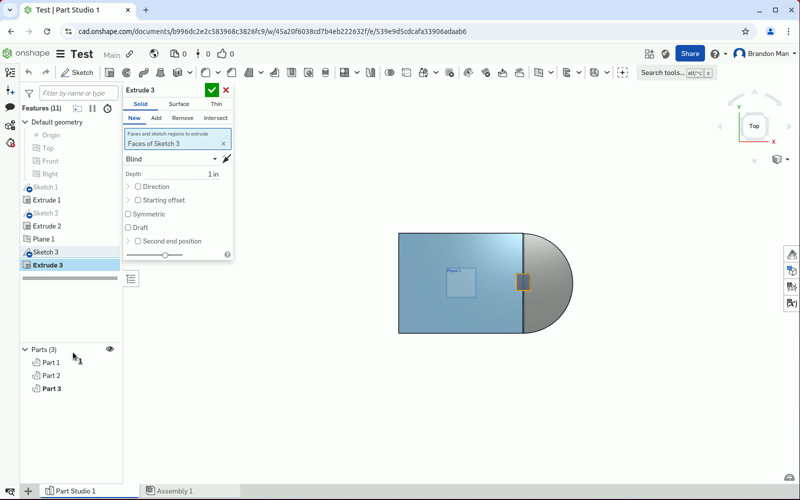
mouse_move(143, 106)
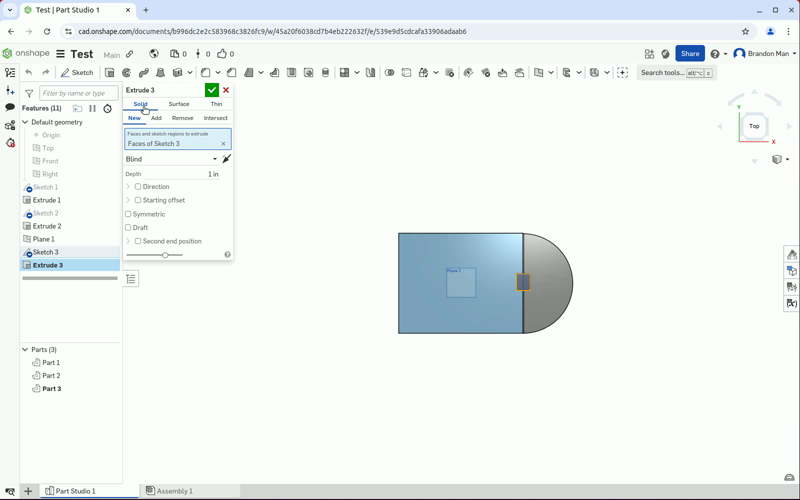
click(143, 106)
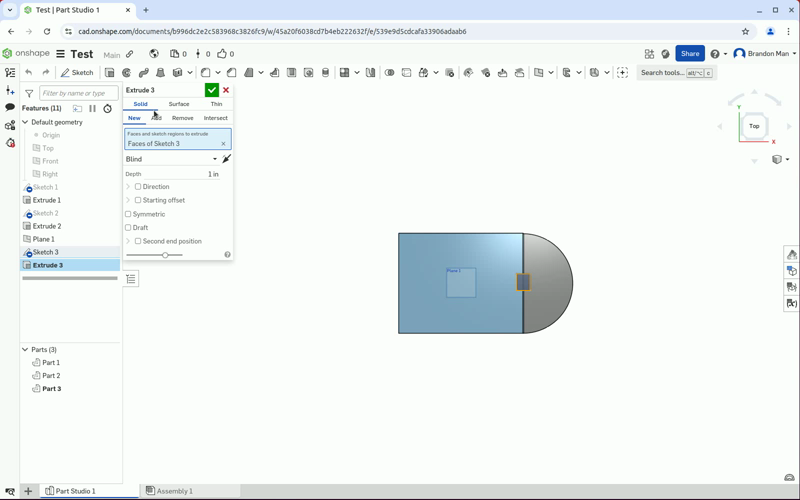
mouse_move(186, 120)
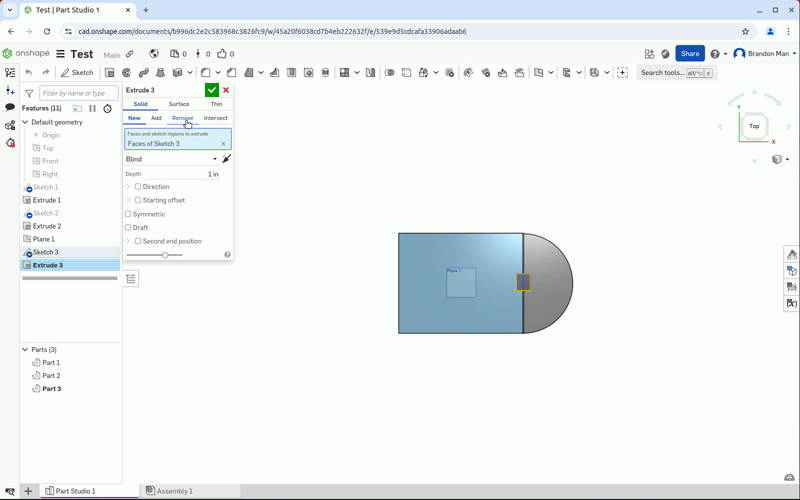
click(186, 120)
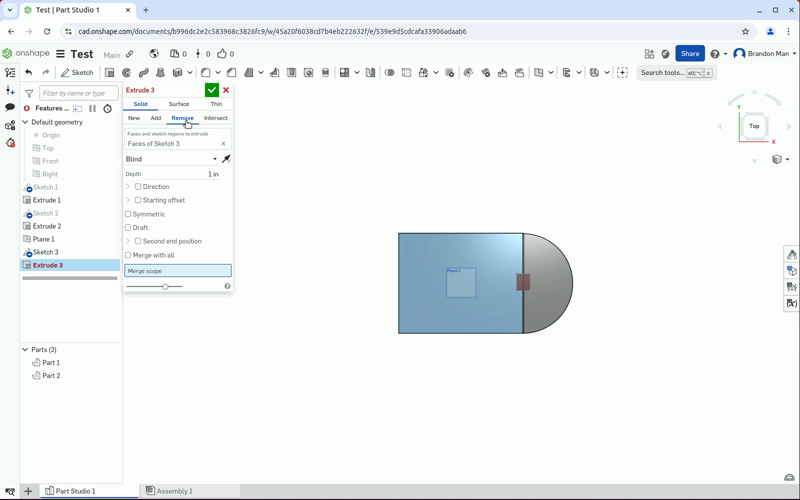
key(tab, 4)
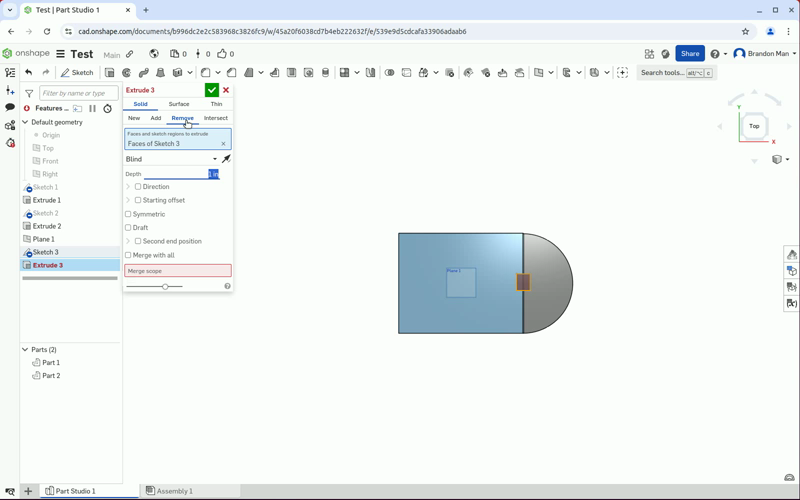
text(0.963)
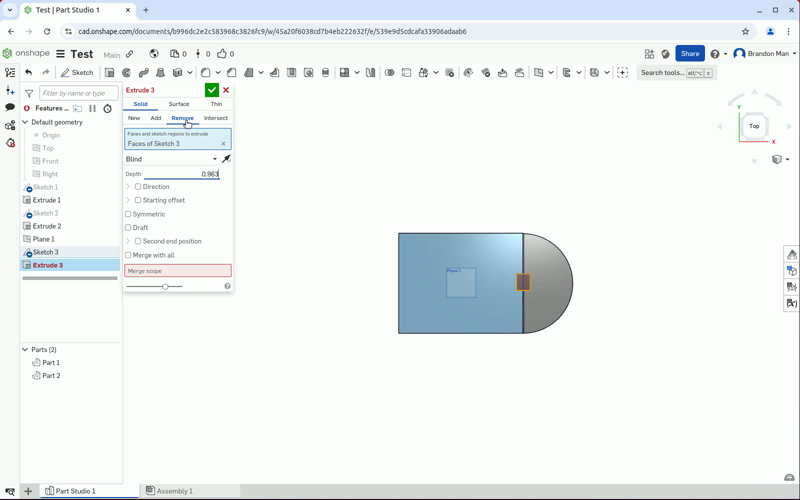
key(tab, 6)
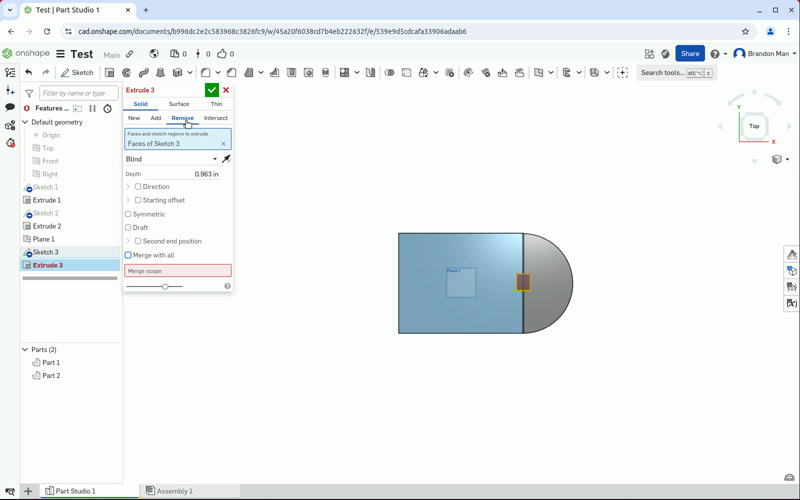
key(space)
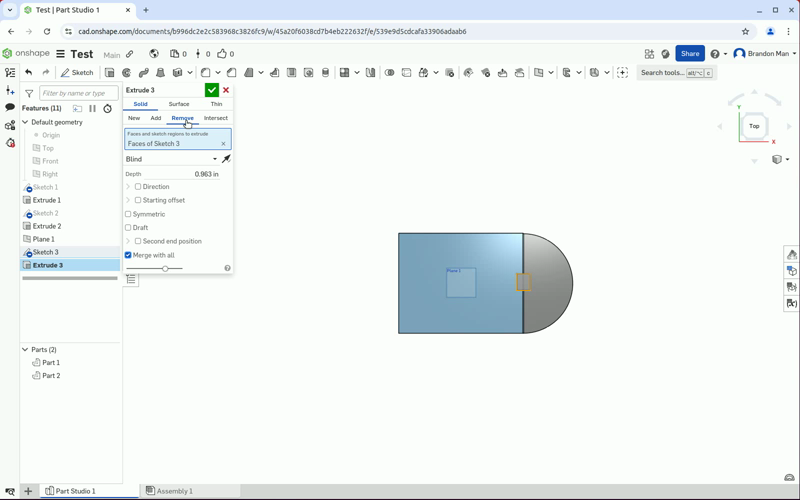
key(enter)
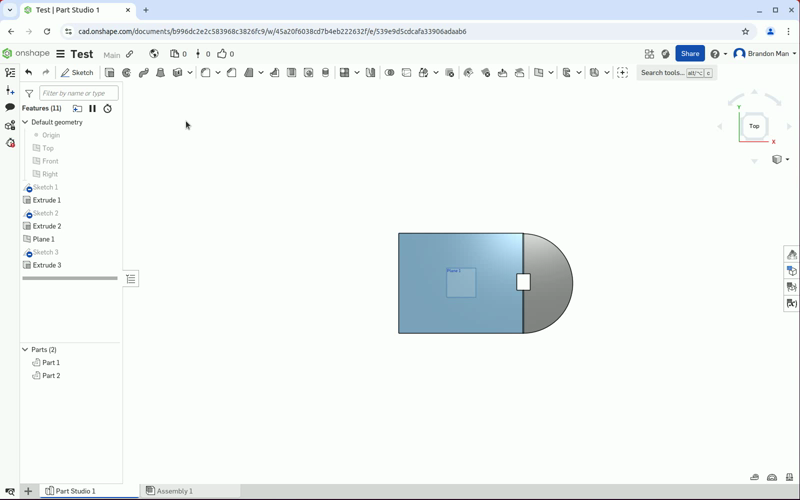
key(shift+h)
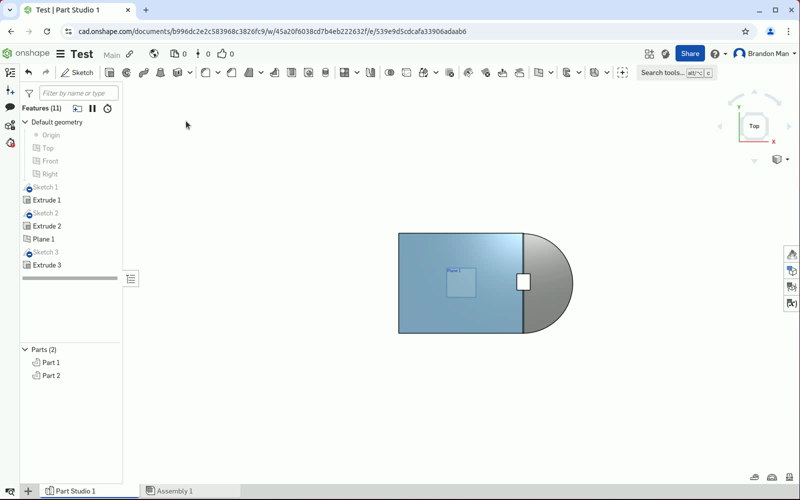
key(shift+h)
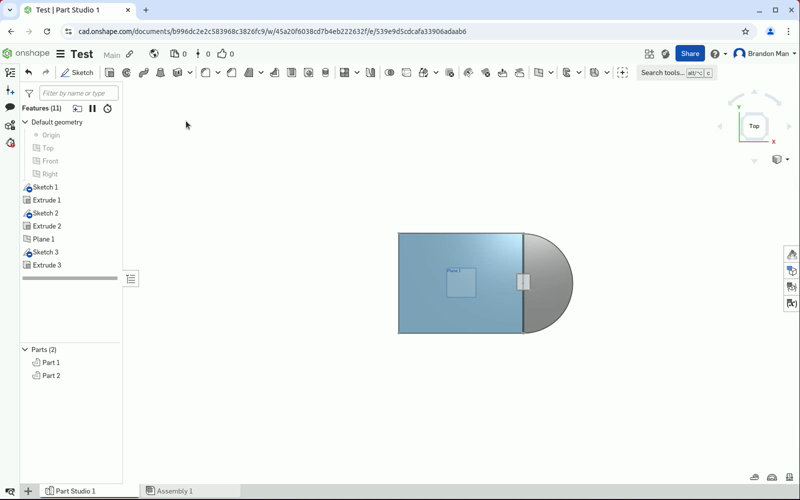
key(shift+7)
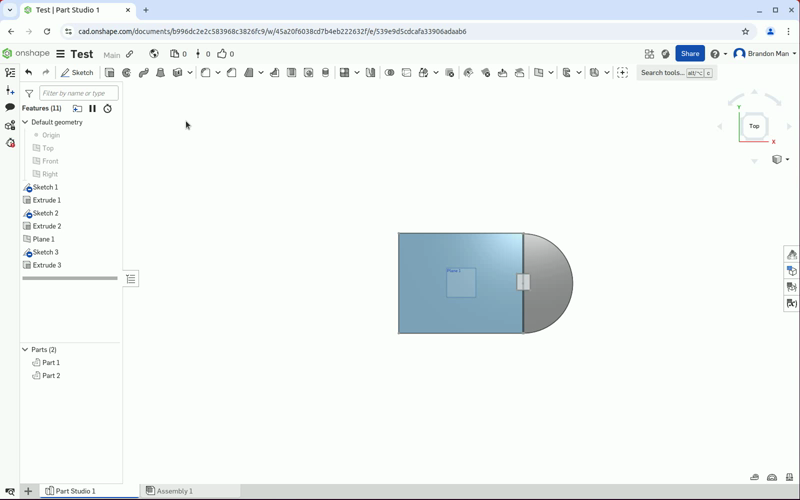
key(up, 3)
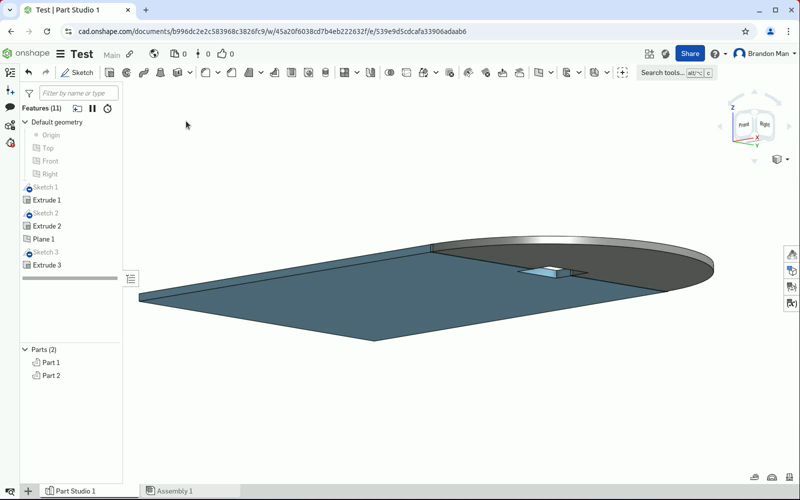
key(left, 3)
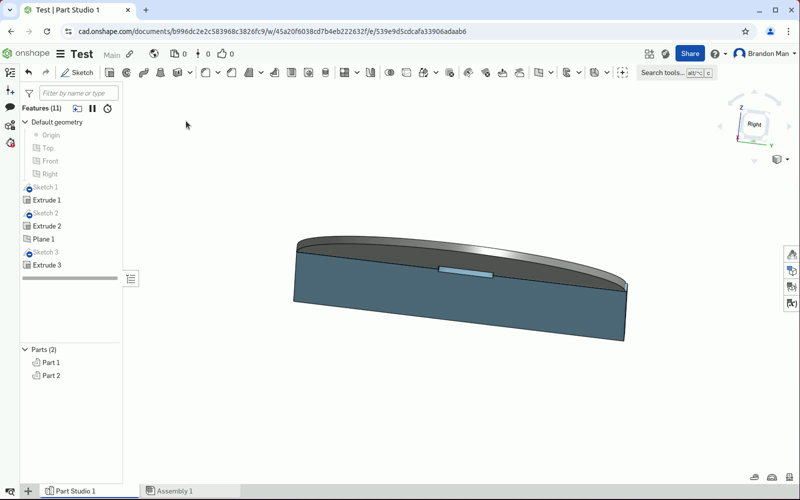
key(right, 3)
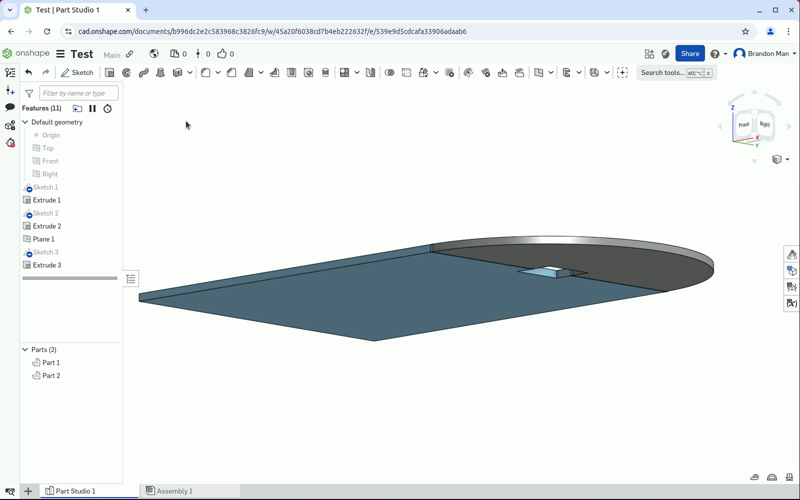
key(down, 3)
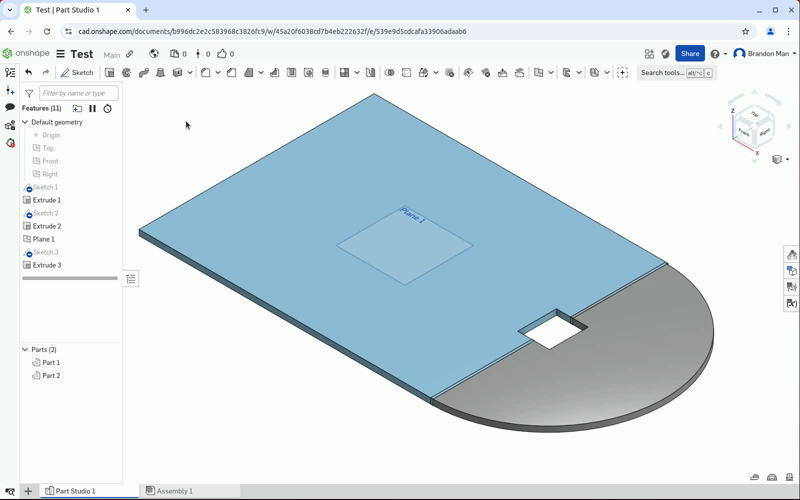
mouse_move(73, 189)
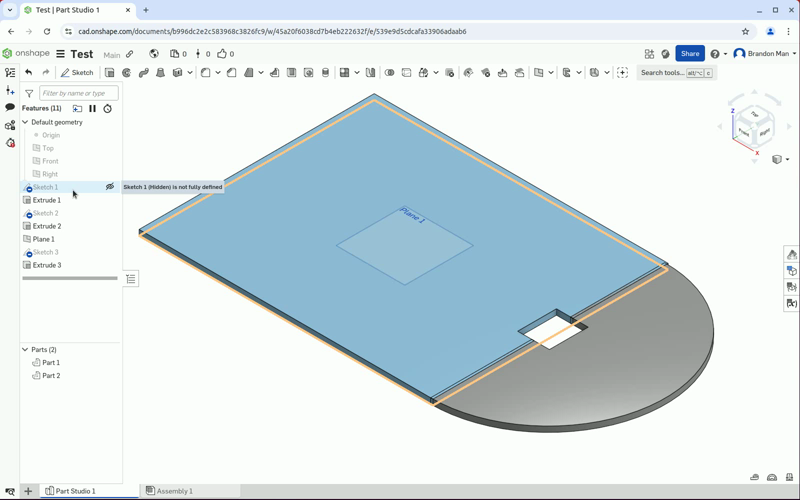
click(73, 189)